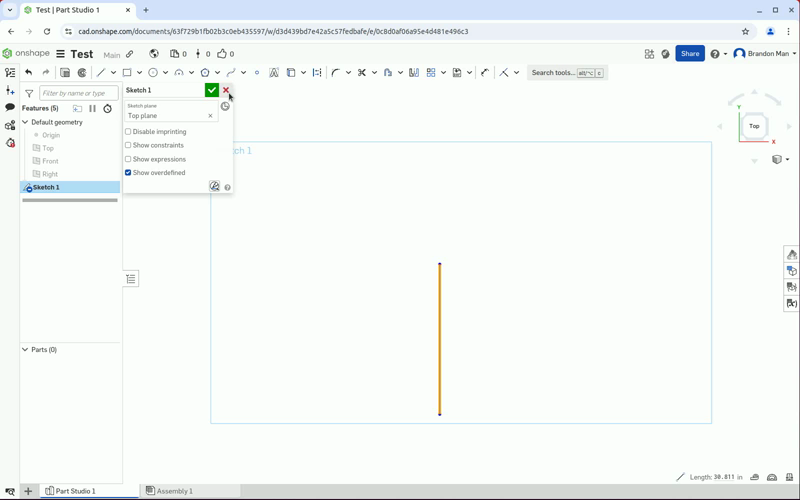
key(shift+h)
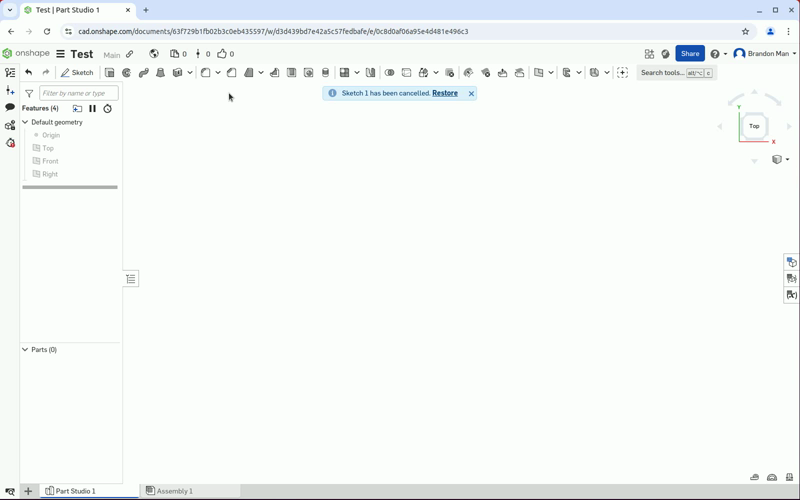
mouse_move(73, 352)
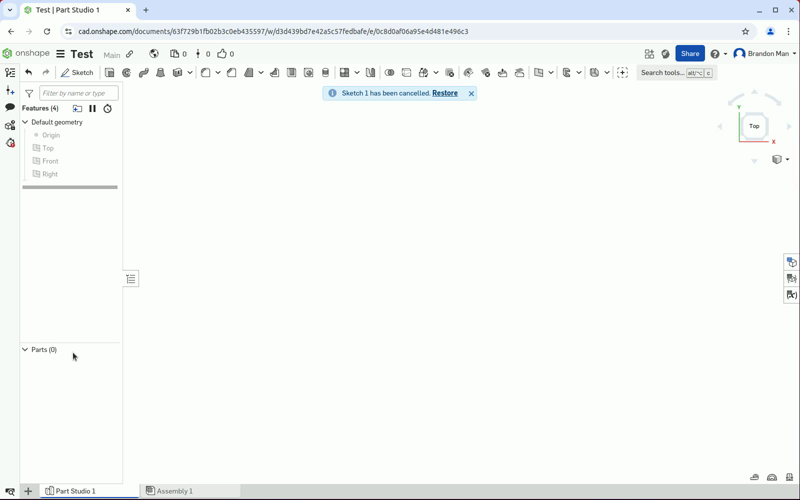
key(y)
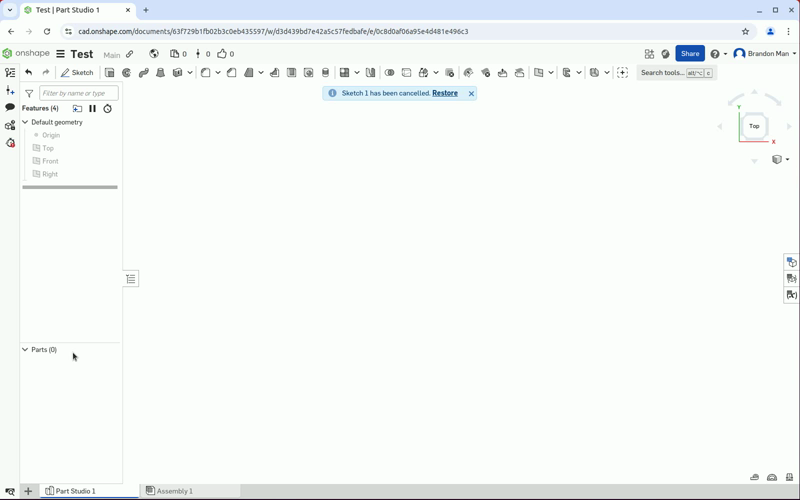
key(shift+p)
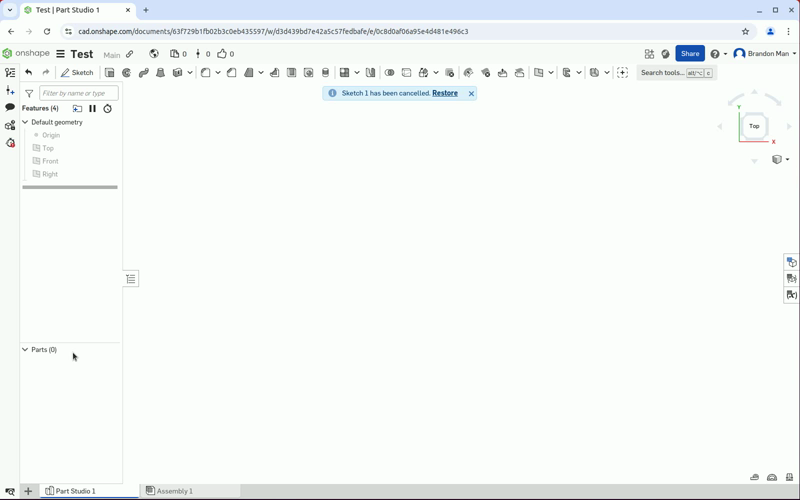
key(space)
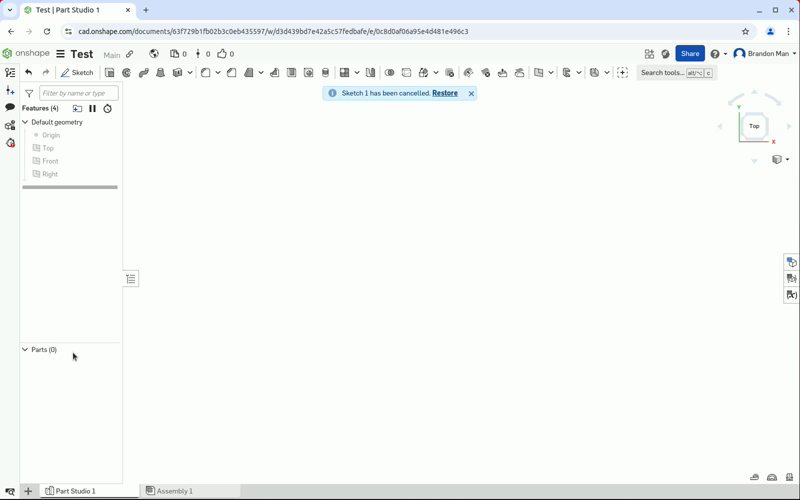
key_down(shift)
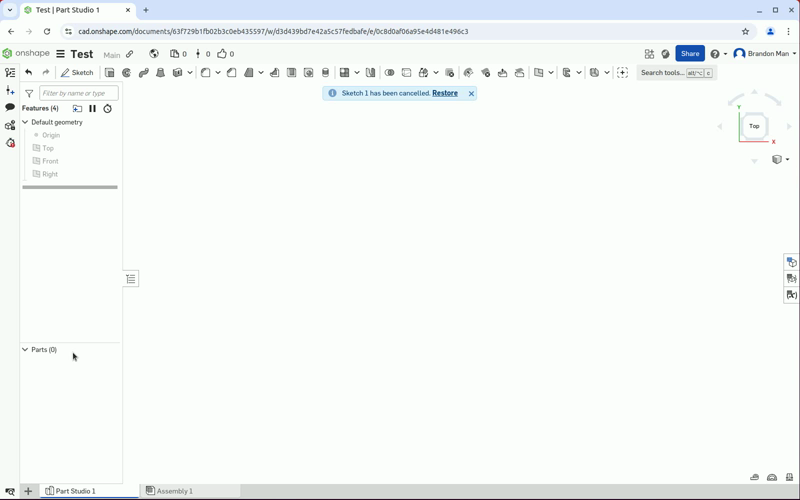
key(up)
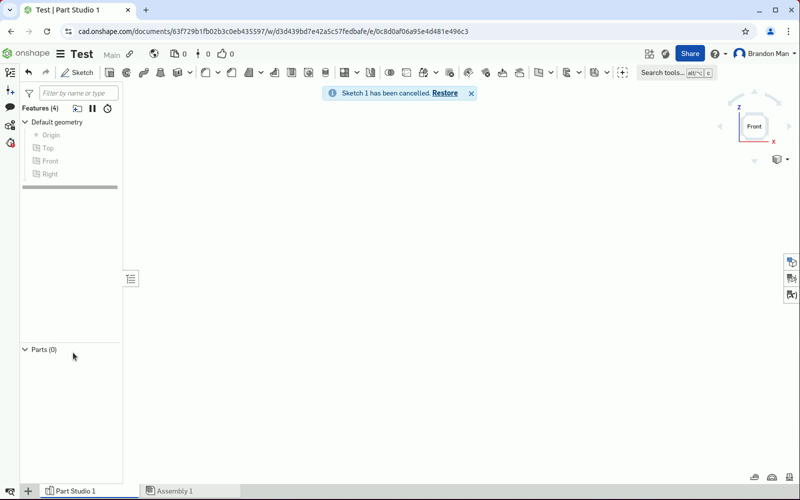
key_up(shift)
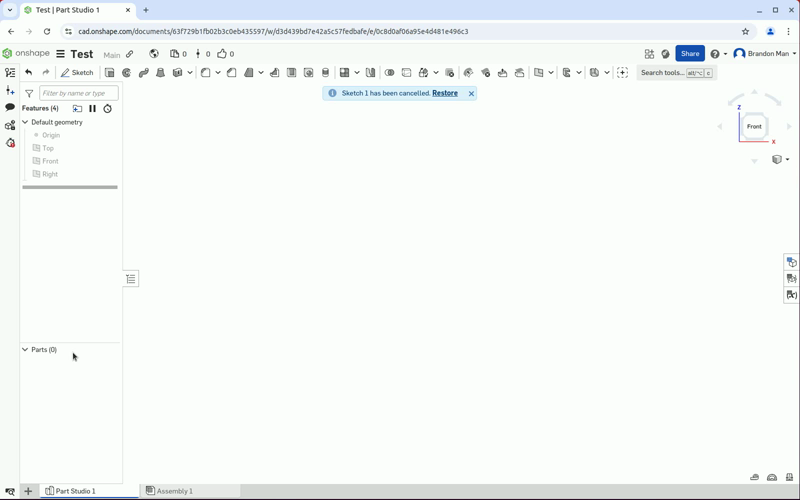
mouse_move(73, 352)
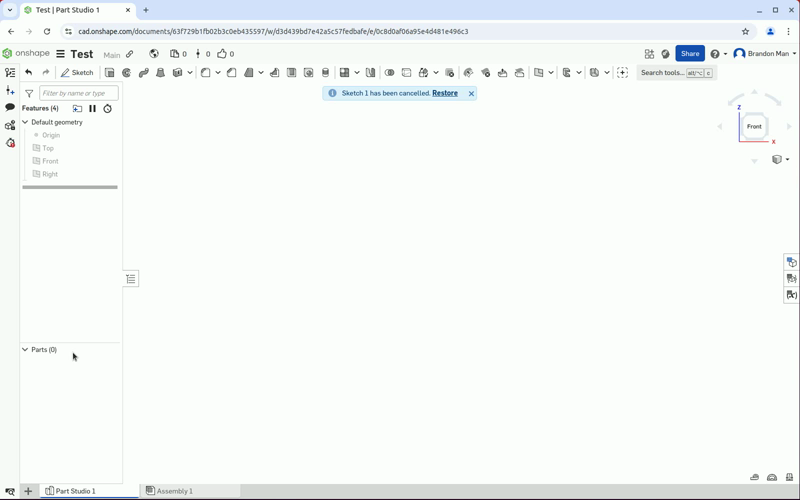
key(shift+y)
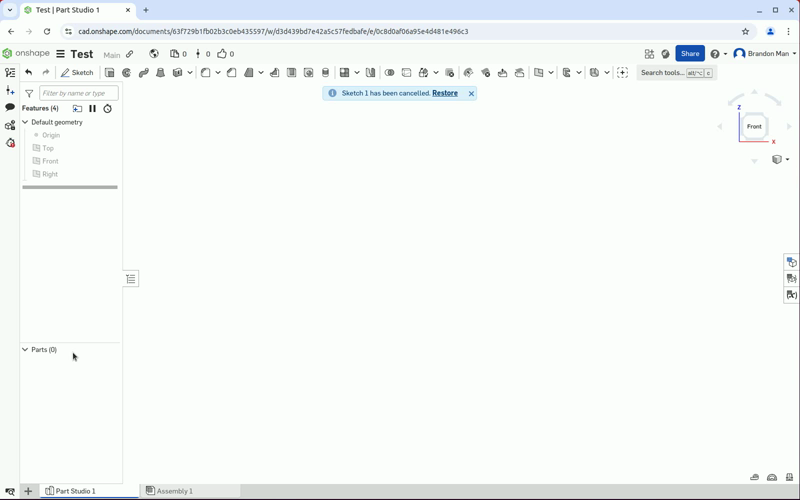
key(shift+s)
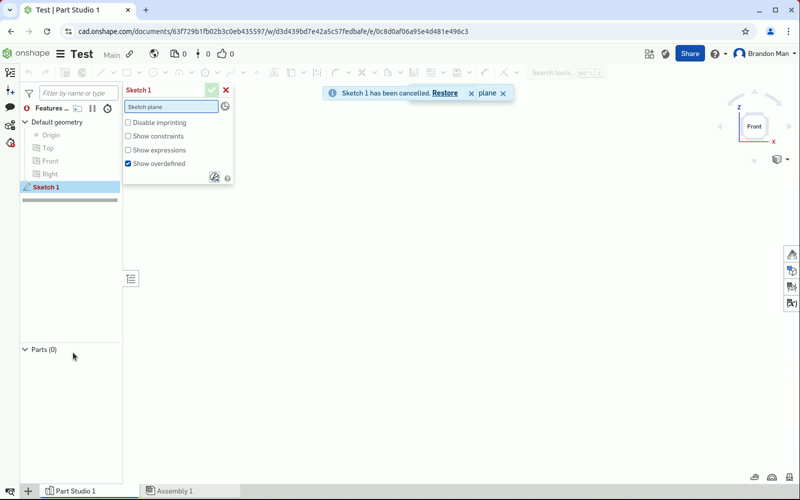
mouse_move(73, 163)
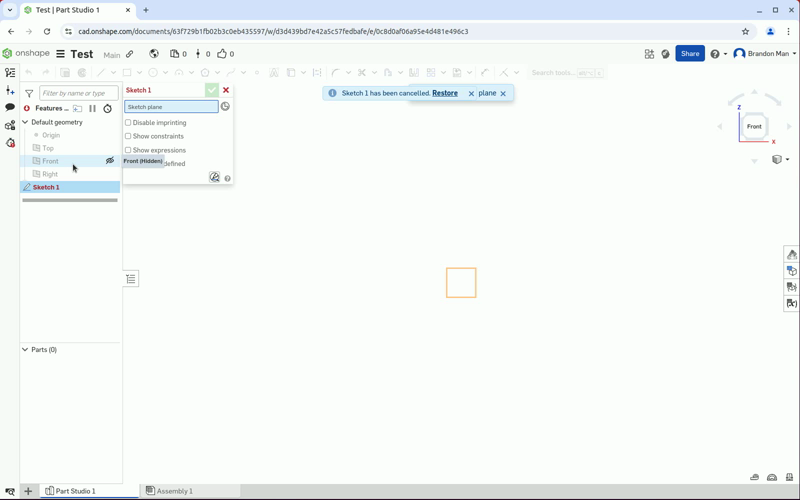
click(73, 163)
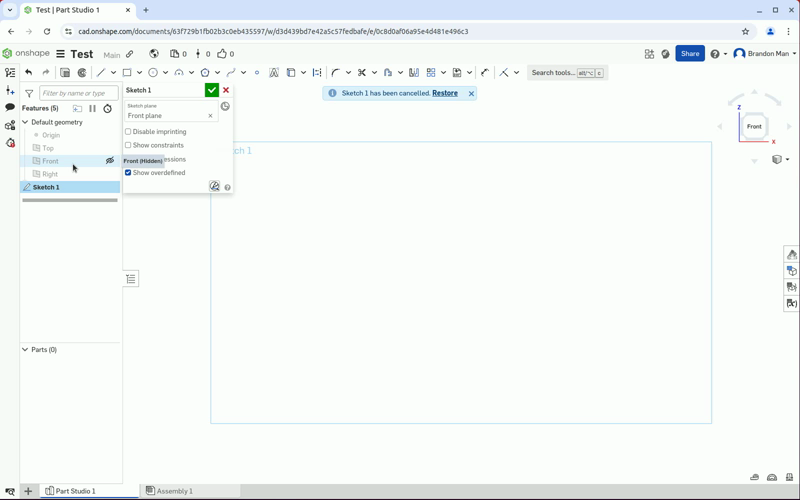
mouse_move(73, 352)
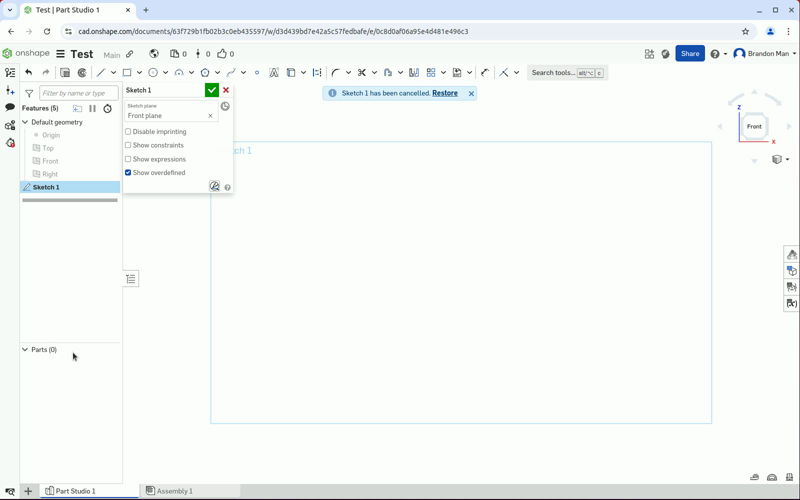
key(y)
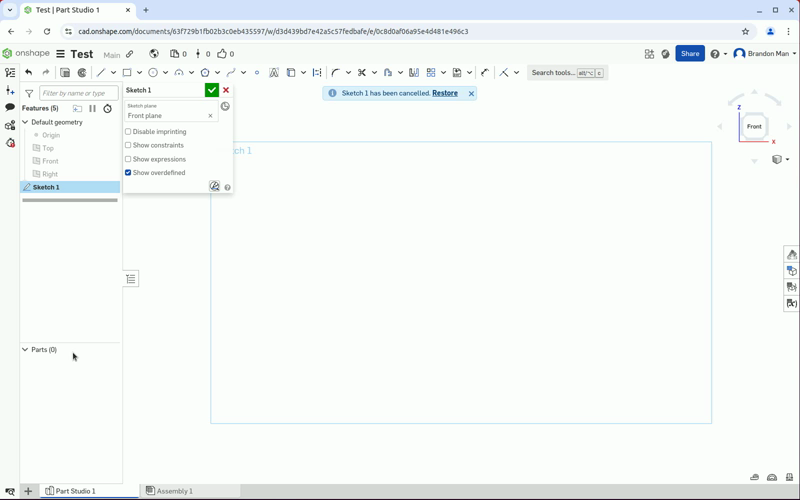
key(c)
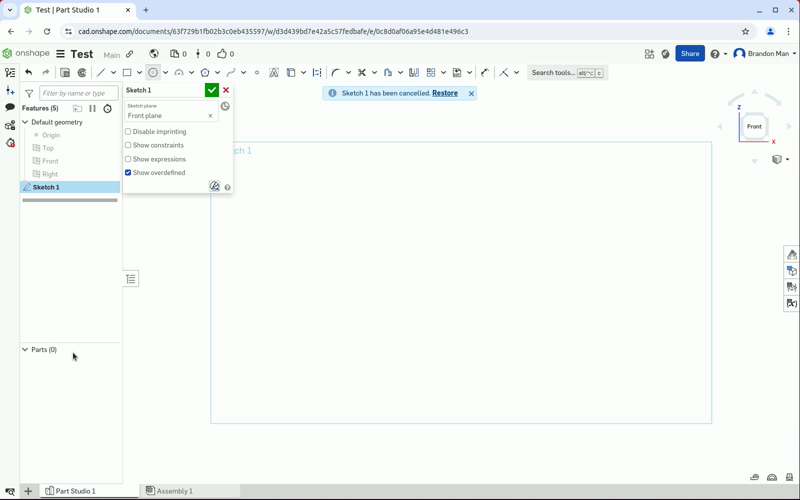
key_down(shift)
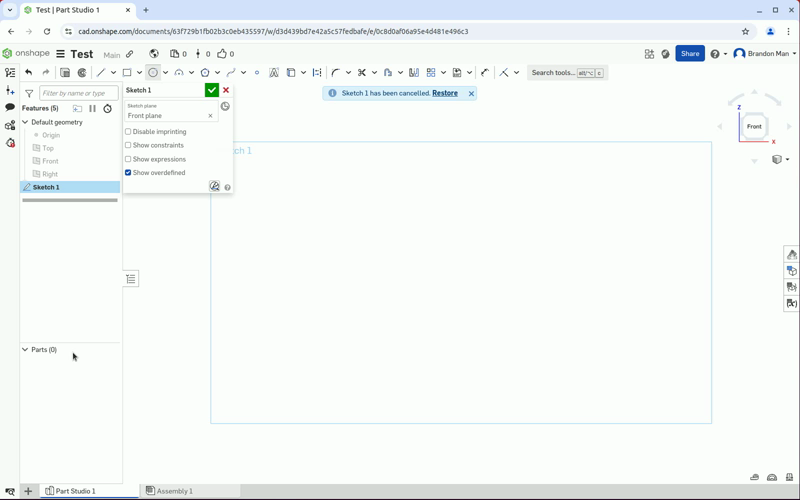
mouse_move(461, 282)
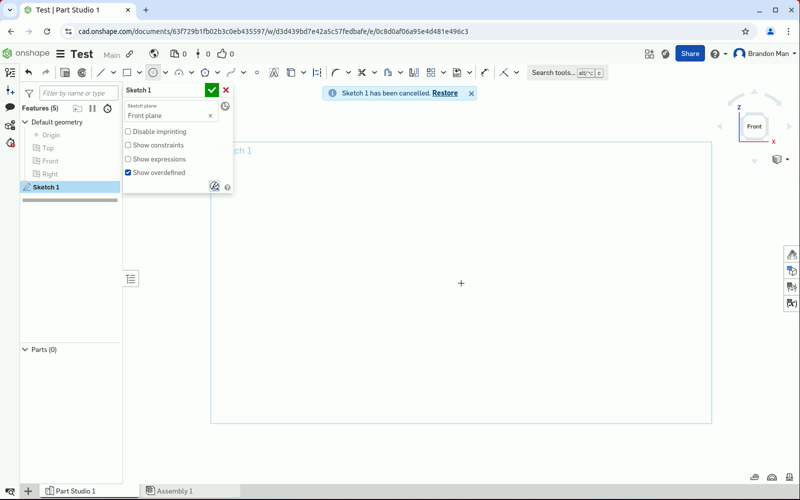
click(461, 282)
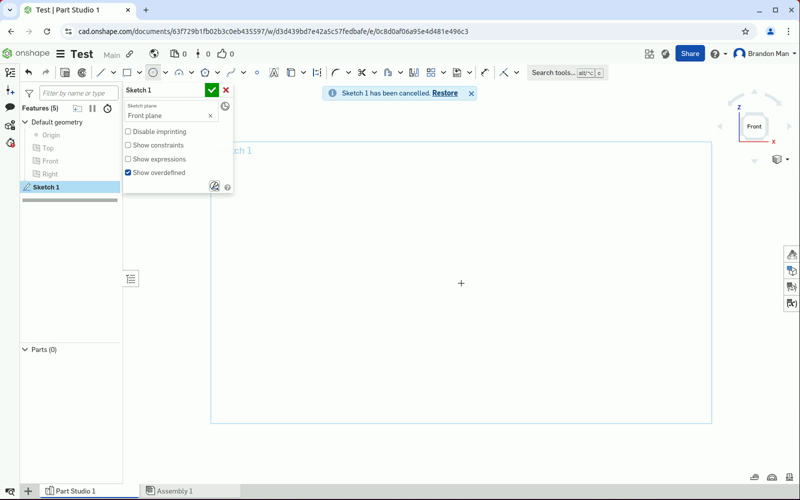
key_up(shift)
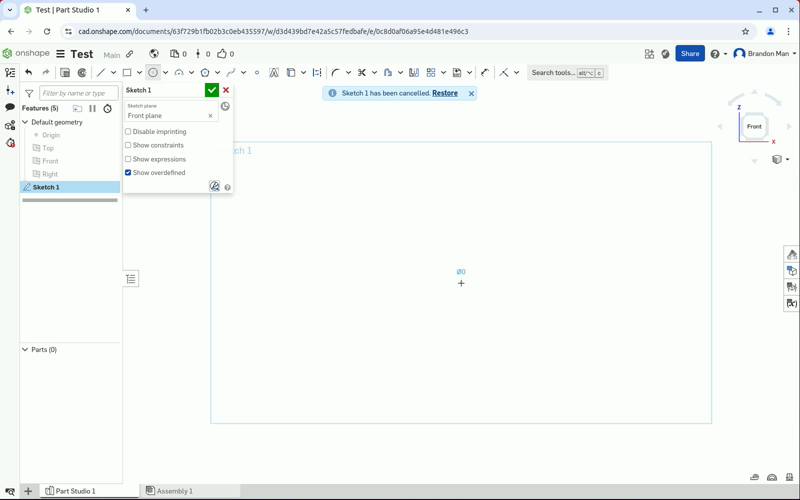
mouse_move(524, 282)
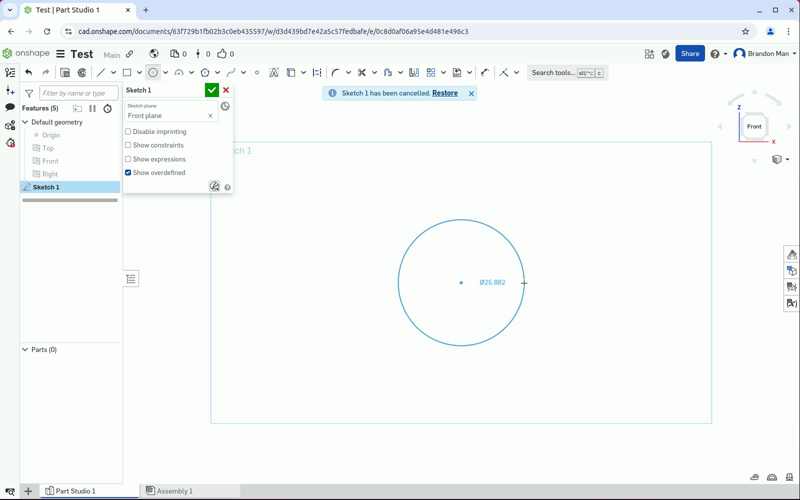
click(524, 282)
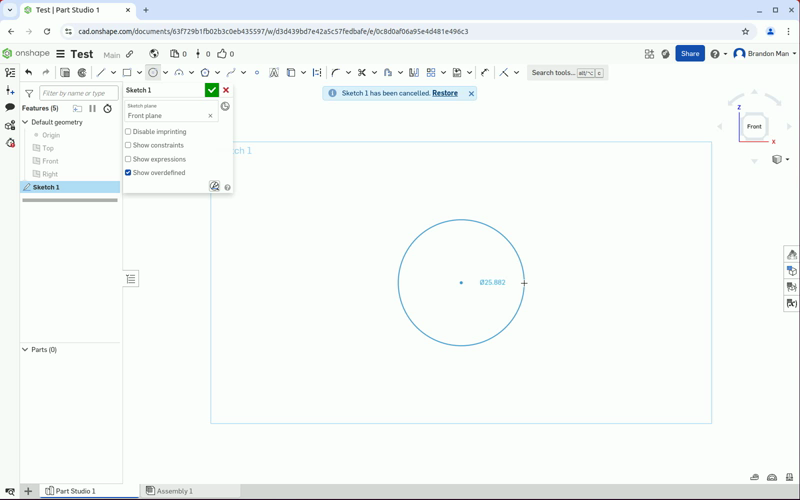
key(esc)
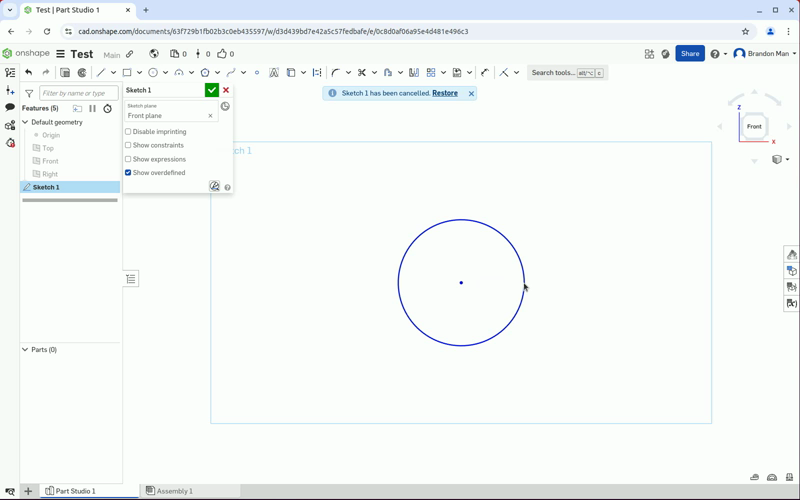
key(c)
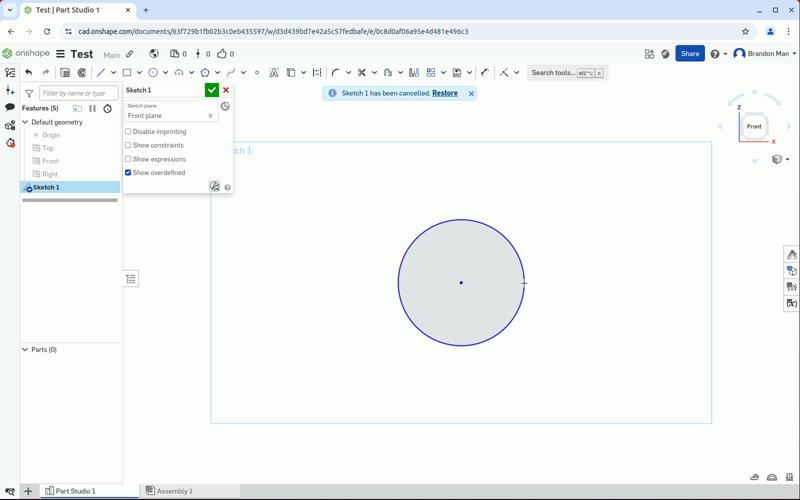
key_down(shift)
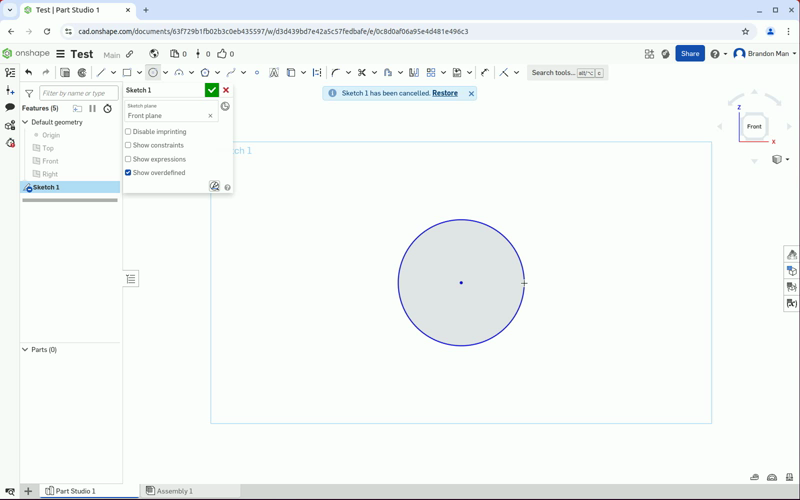
mouse_move(461, 282)
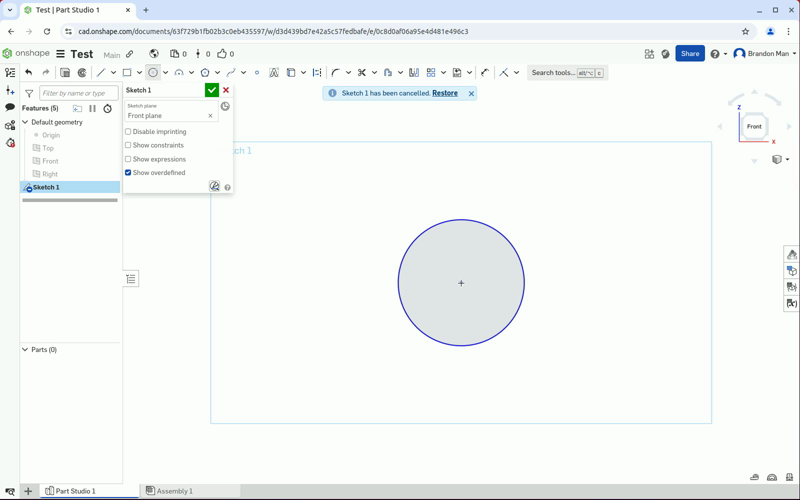
click(461, 282)
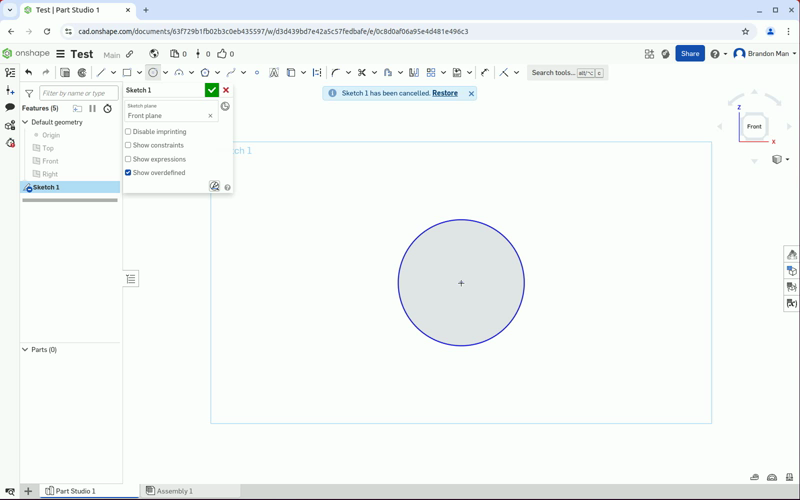
key_up(shift)
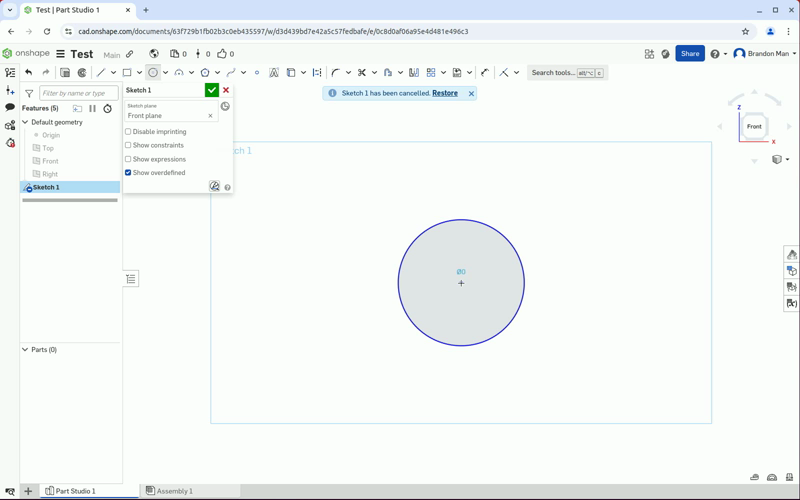
mouse_move(520, 282)
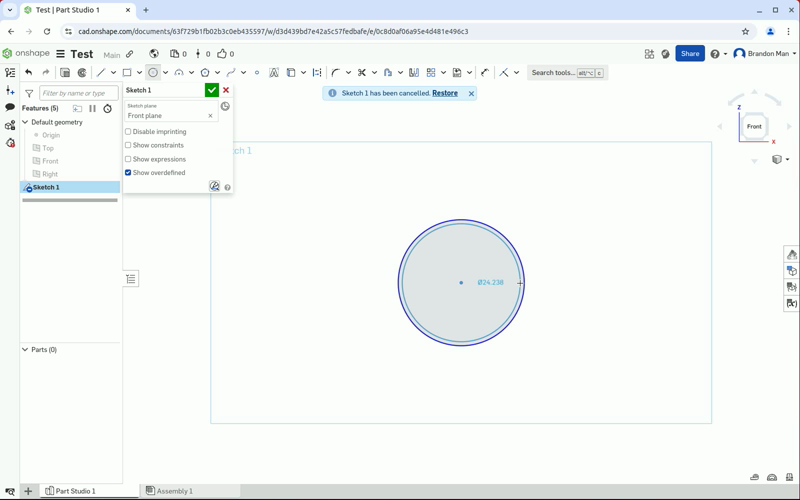
scroll(6)
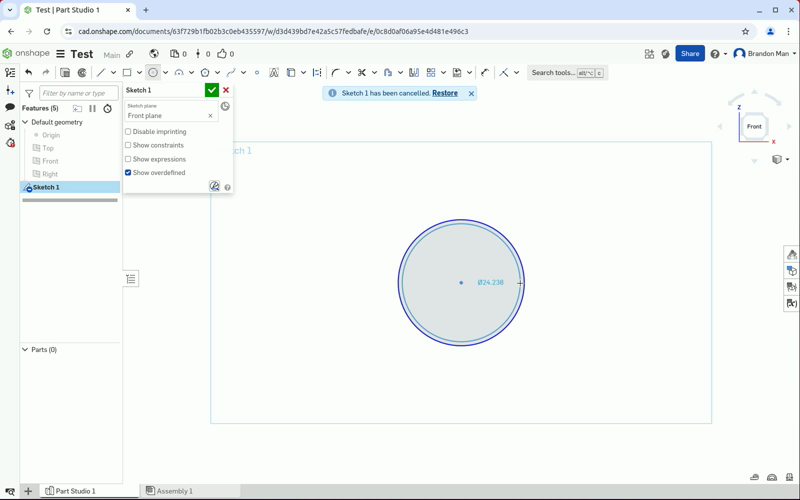
scroll(6)
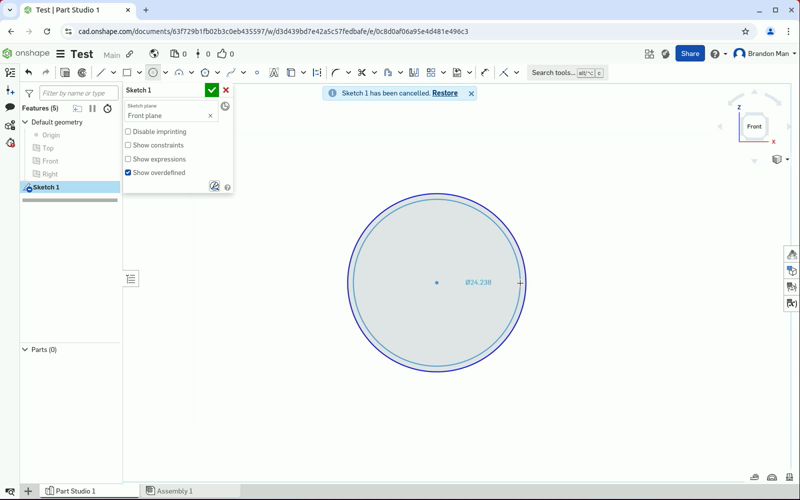
scroll(6)
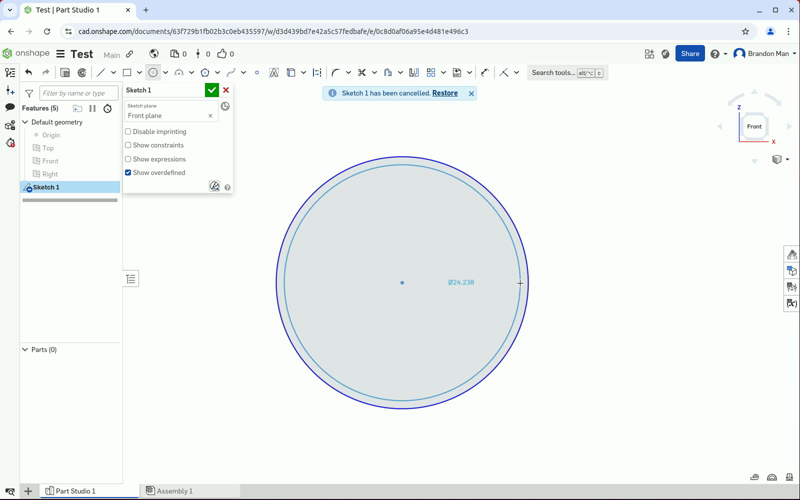
scroll(6)
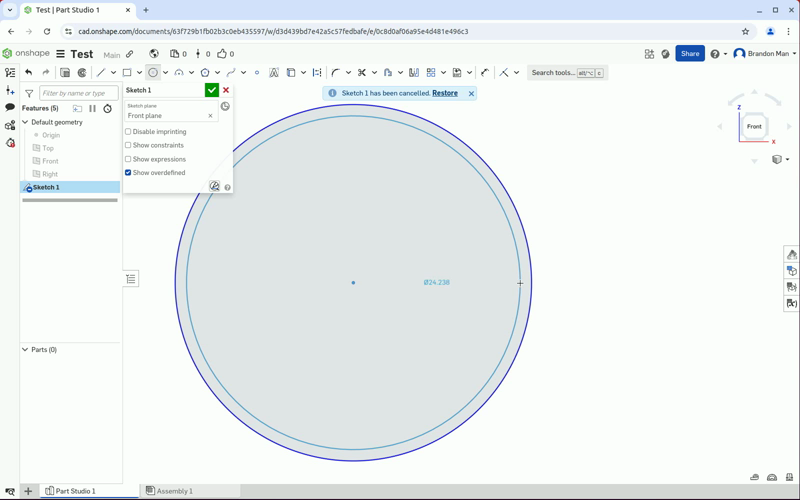
scroll(6)
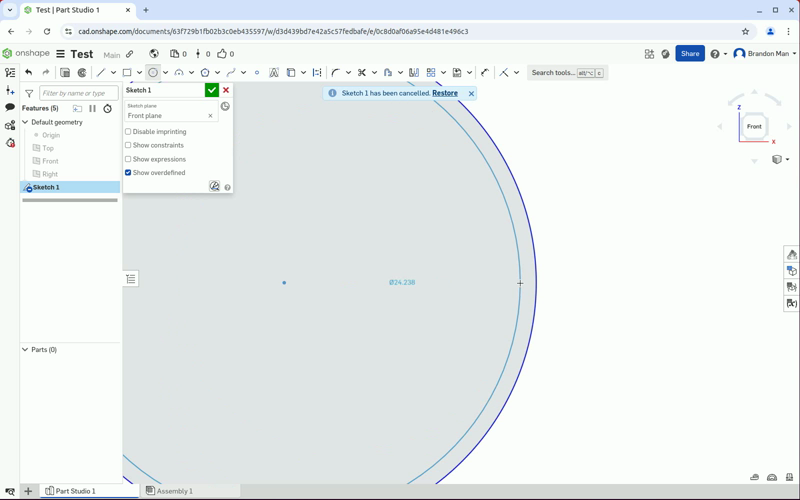
scroll(6)
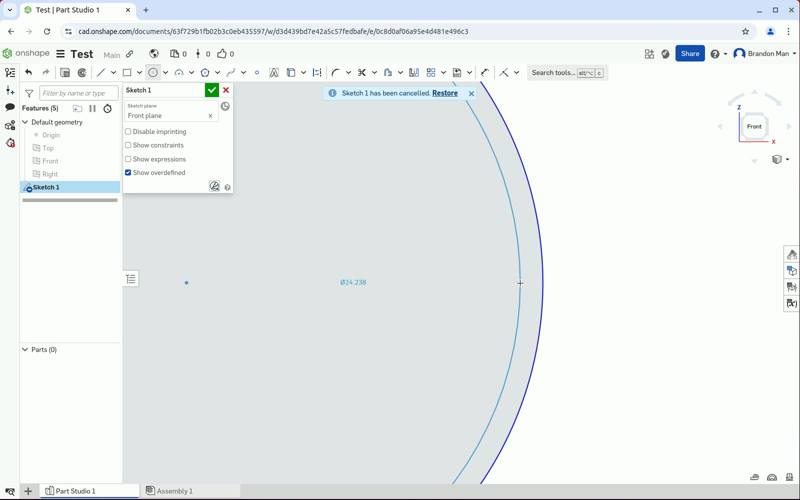
scroll(6)
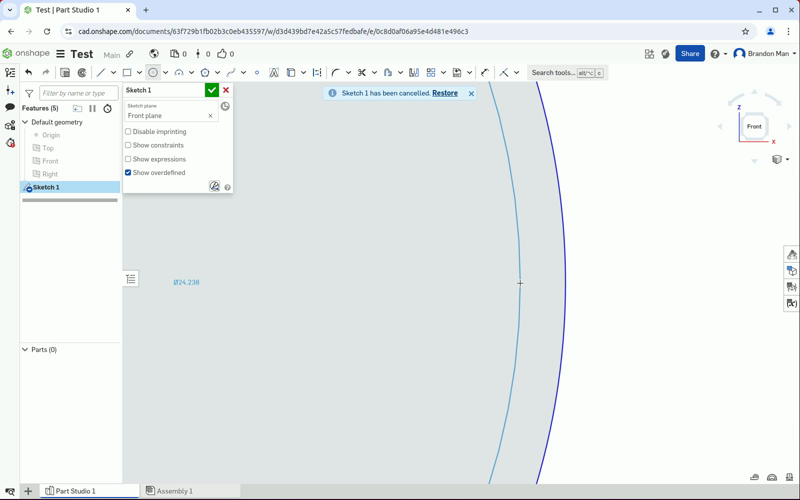
click(520, 282)
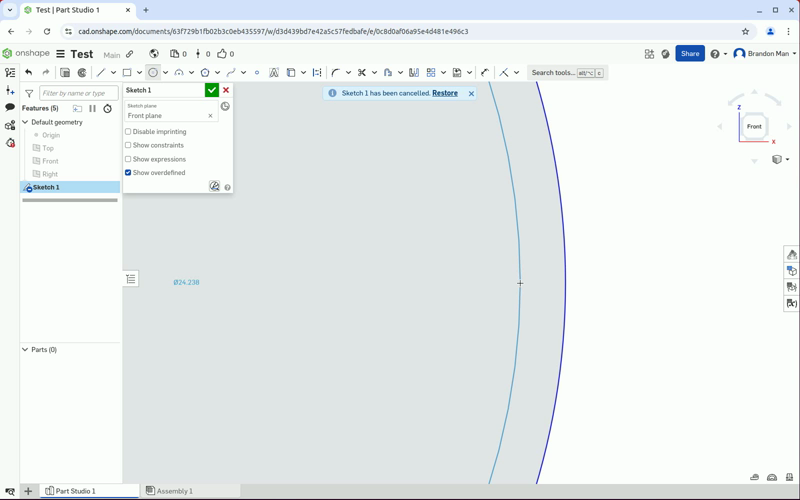
scroll(-6)
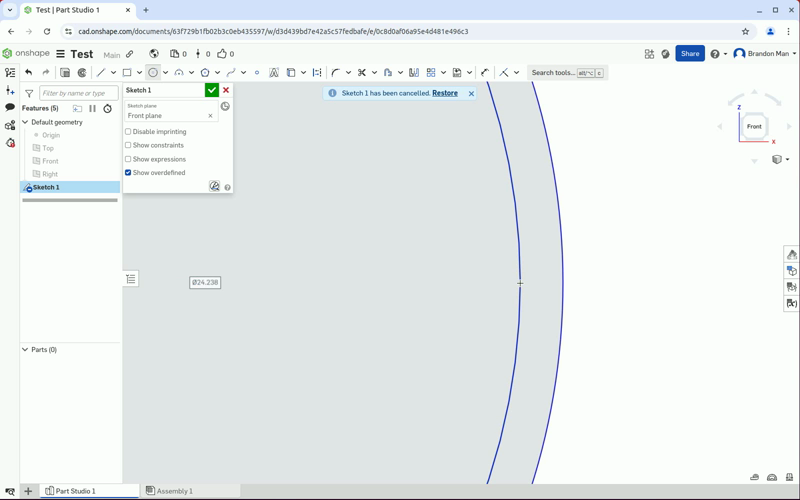
scroll(-6)
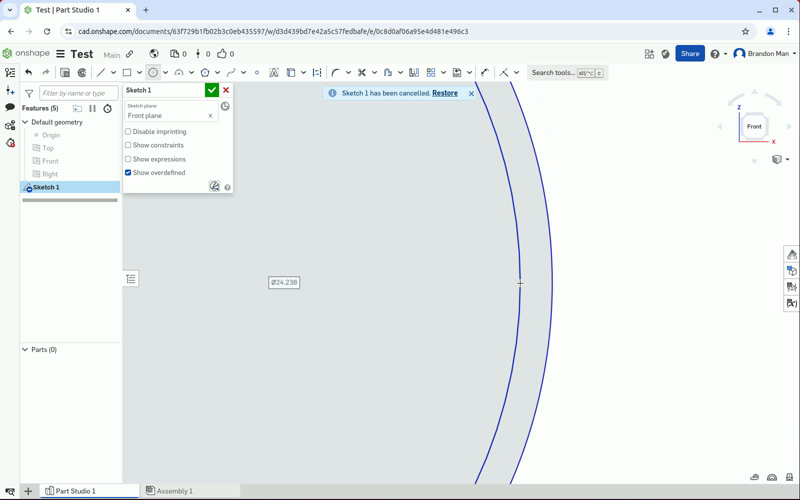
scroll(-6)
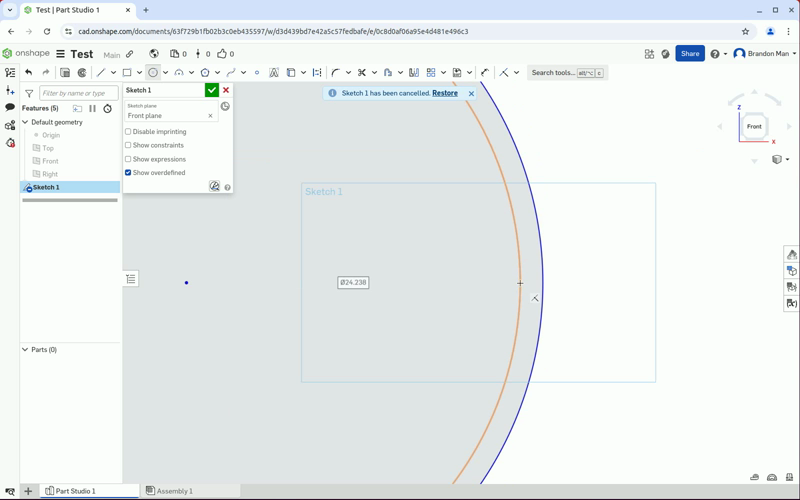
scroll(-6)
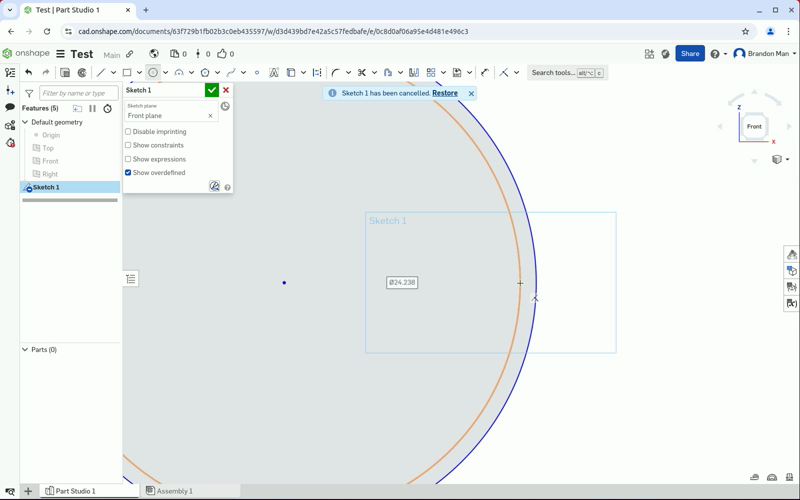
scroll(-6)
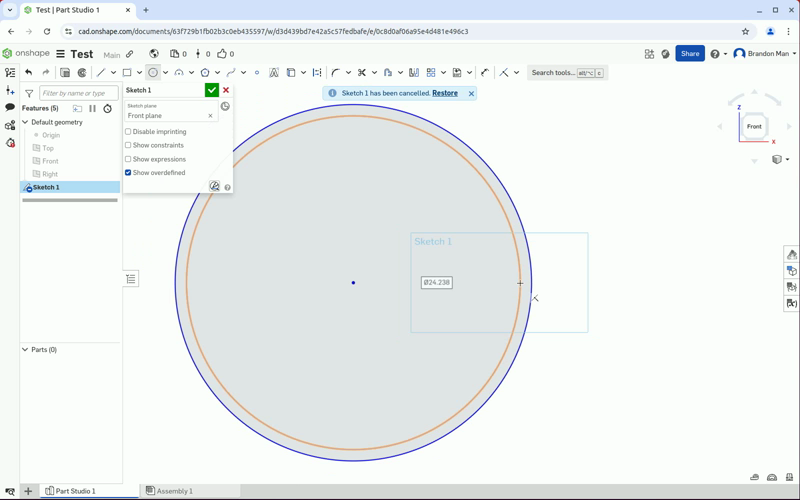
scroll(-6)
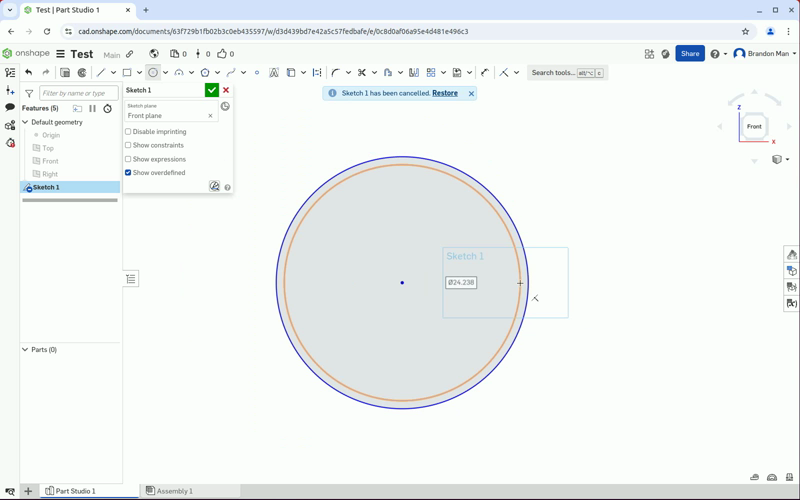
scroll(-6)
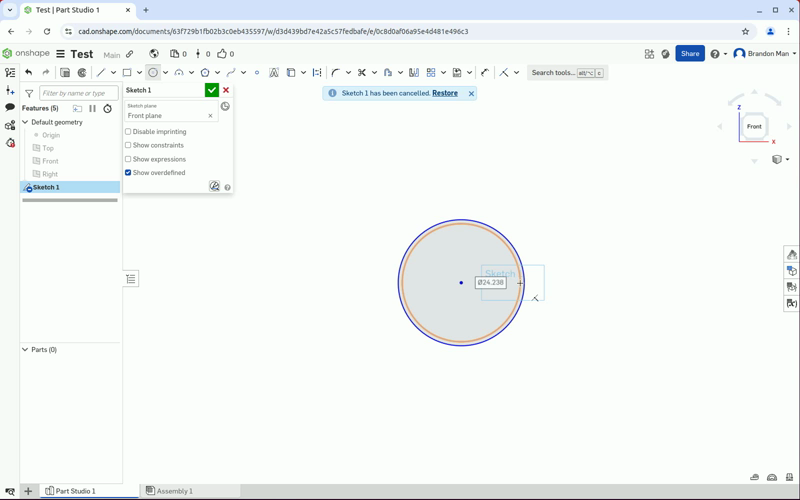
key(esc)
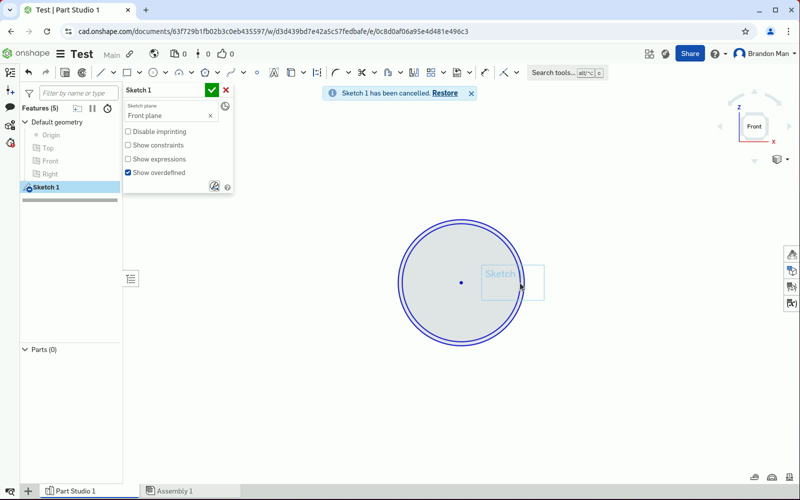
mouse_move(511, 249)
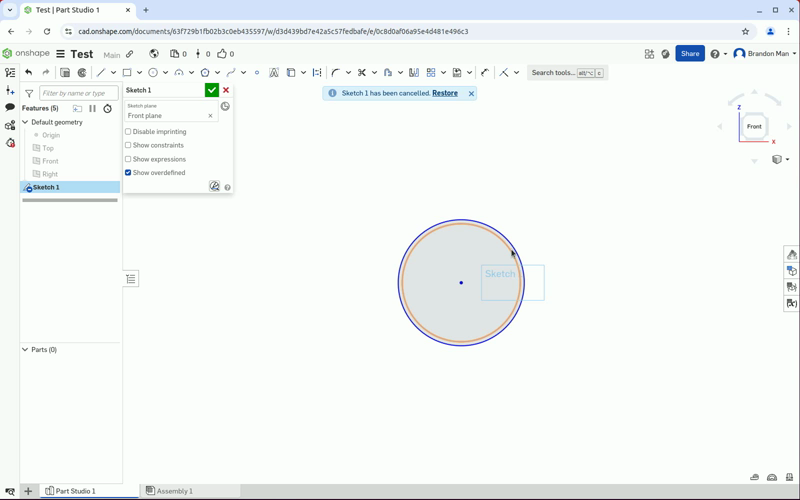
scroll(6)
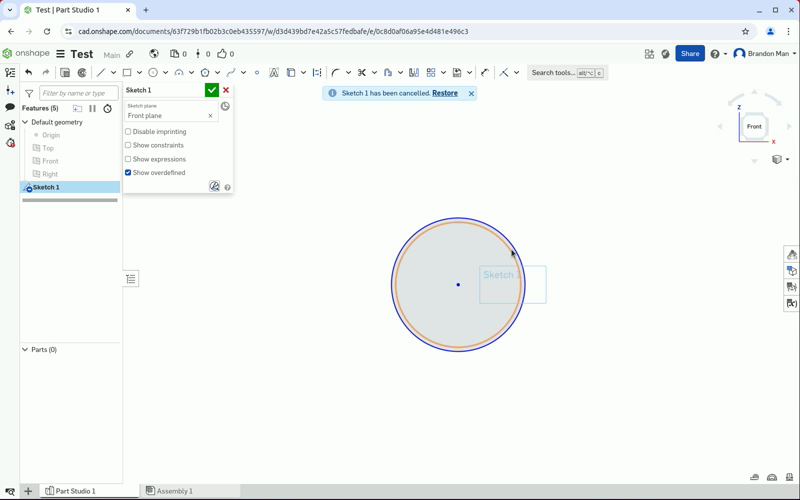
scroll(6)
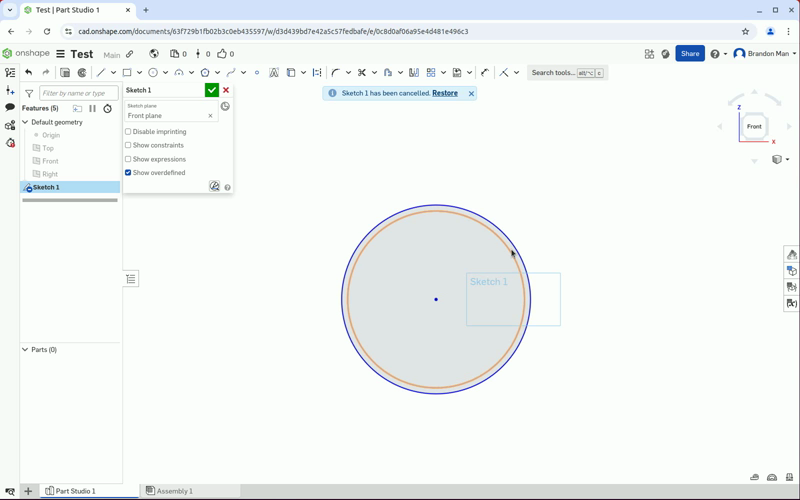
scroll(6)
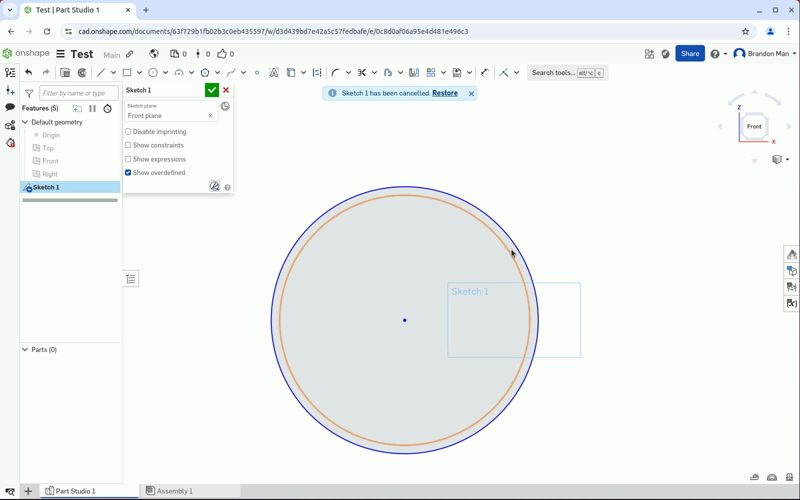
scroll(6)
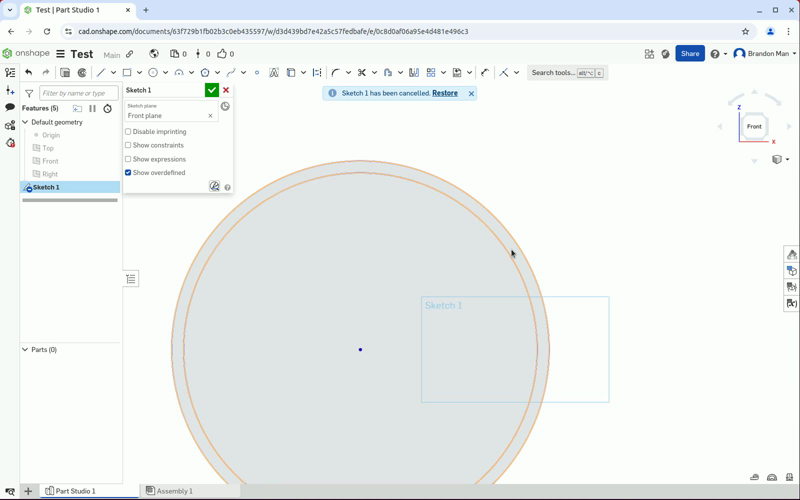
scroll(6)
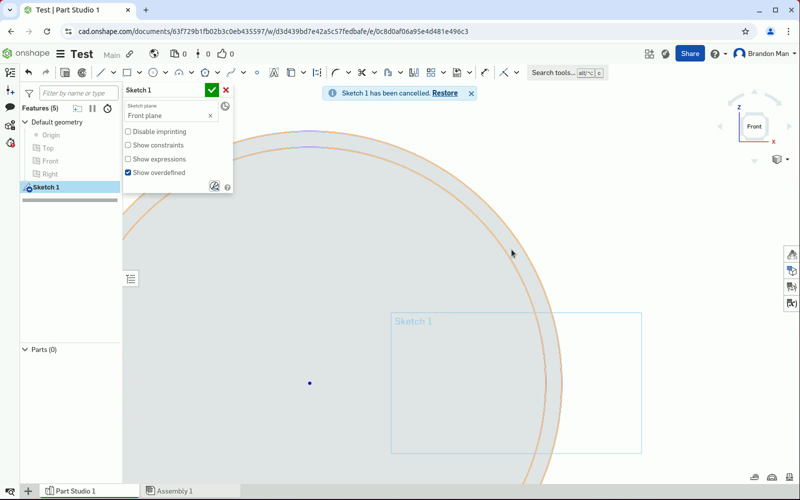
scroll(6)
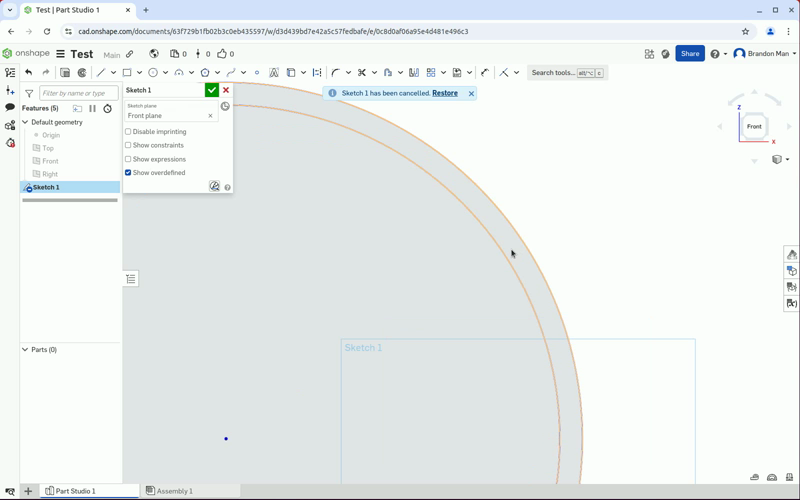
scroll(6)
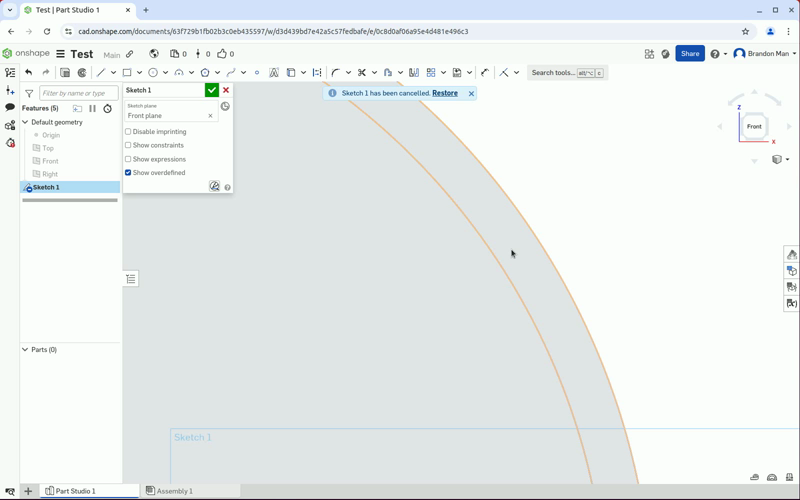
click(511, 249)
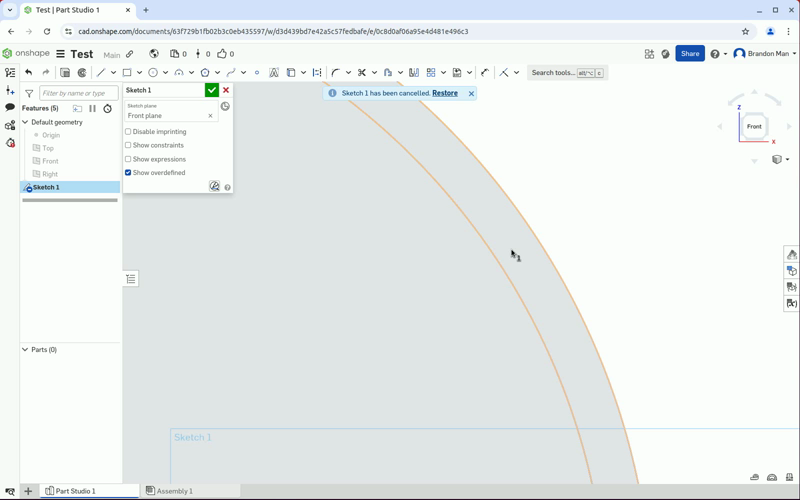
scroll(-6)
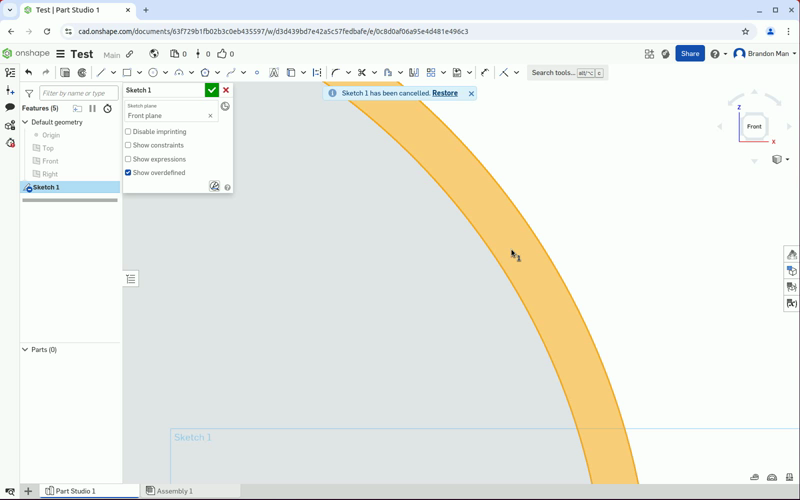
scroll(-6)
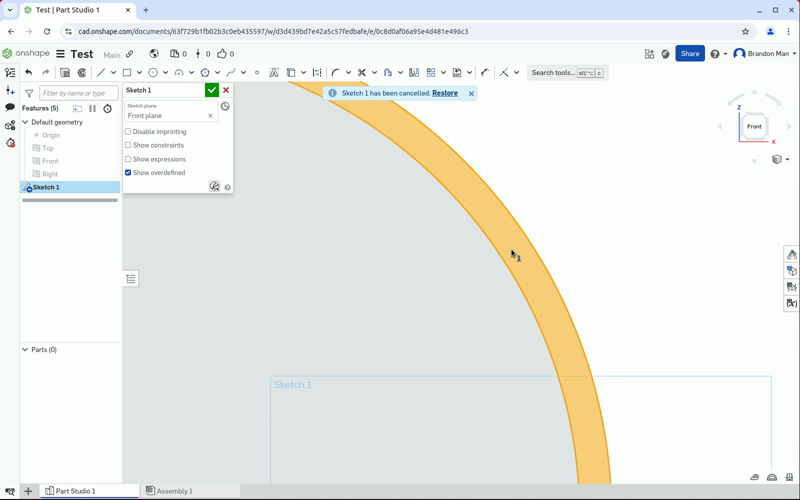
scroll(-6)
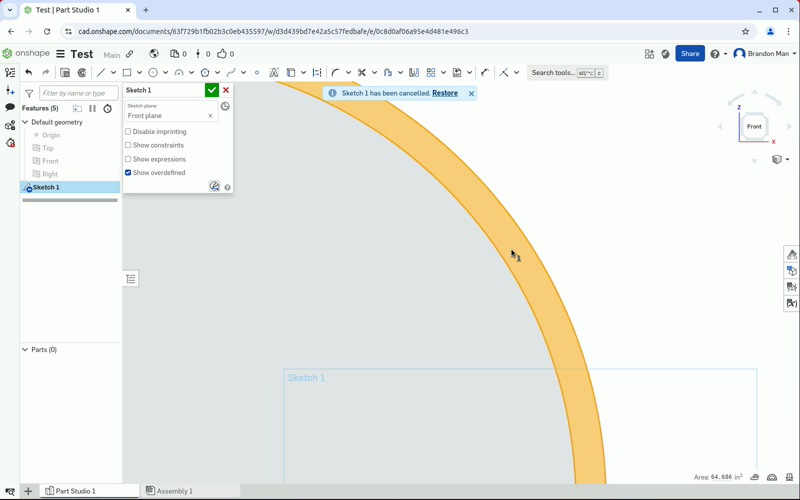
scroll(-6)
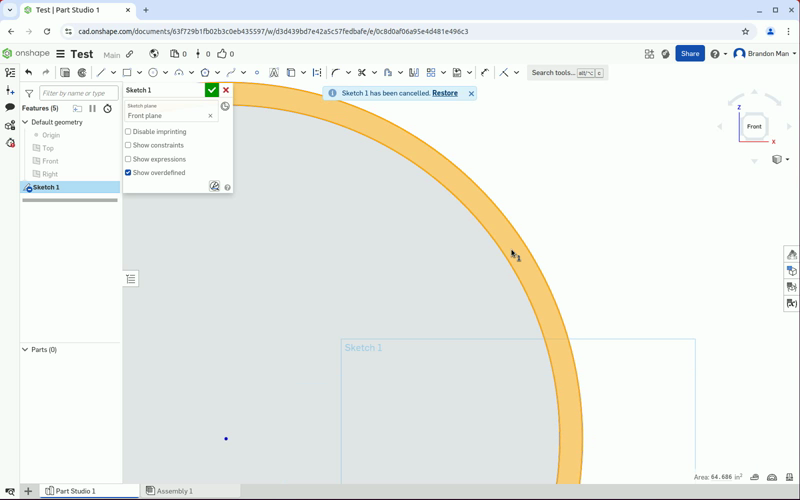
scroll(-6)
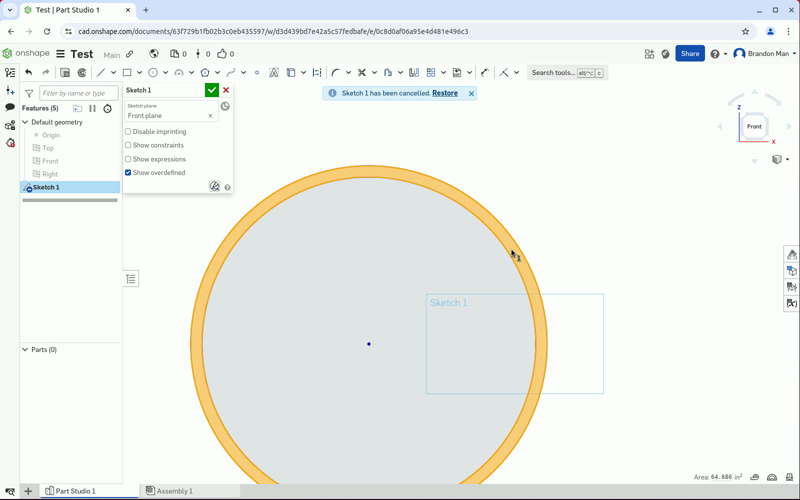
scroll(-6)
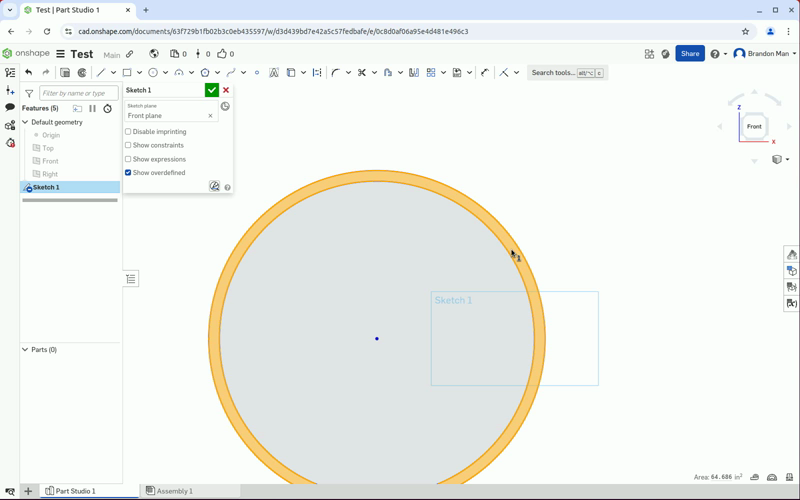
scroll(-6)
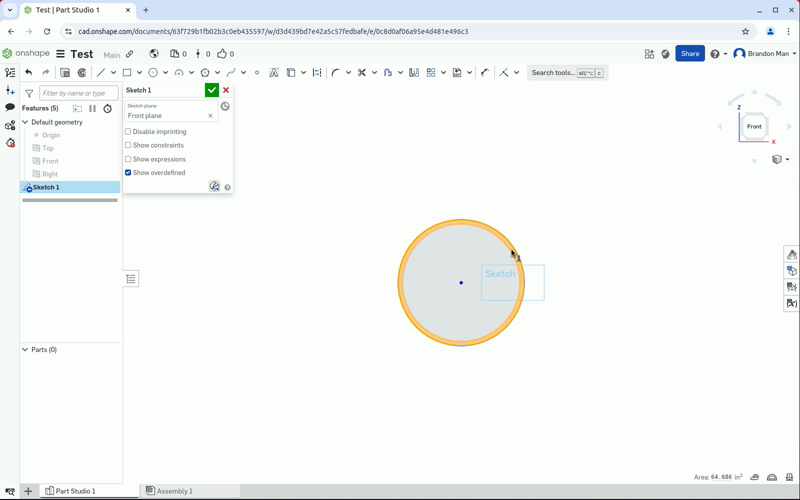
mouse_move(73, 352)
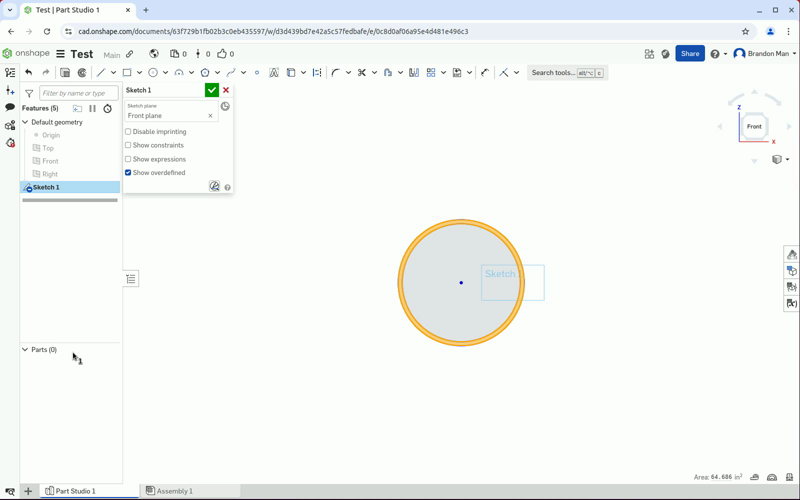
key(shift+y)
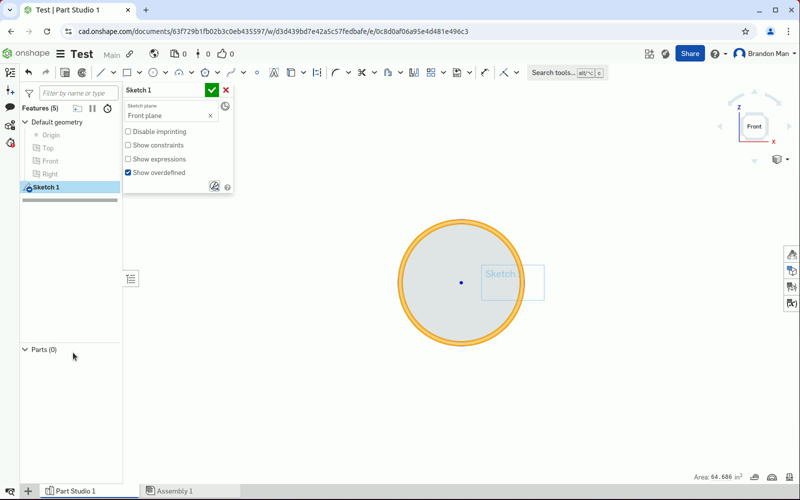
key(shift+e)
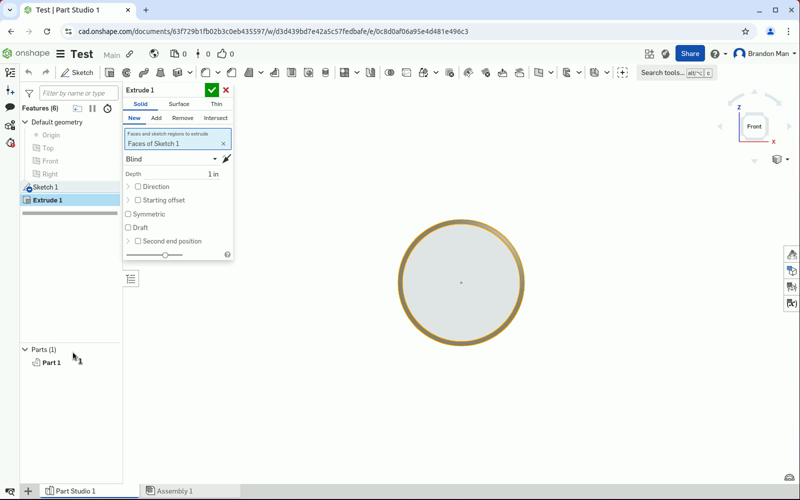
mouse_move(143, 106)
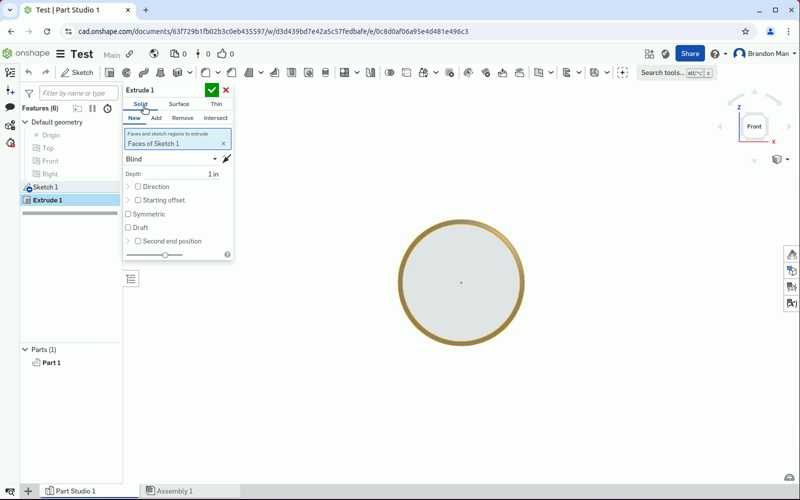
click(143, 106)
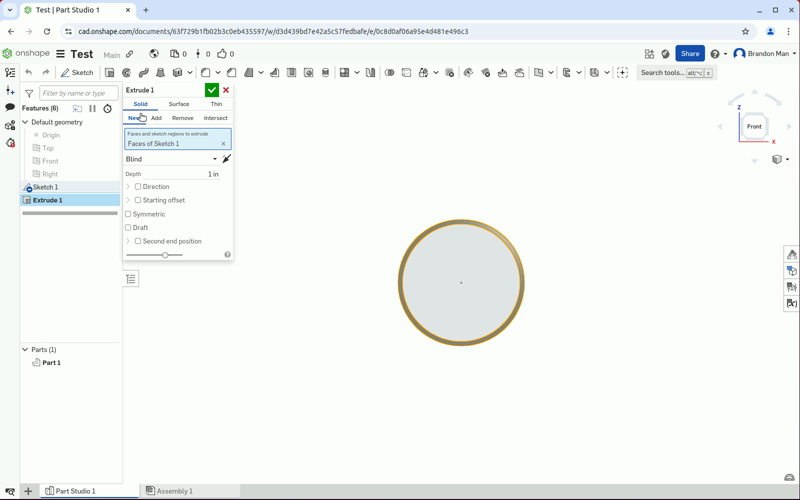
mouse_move(137, 120)
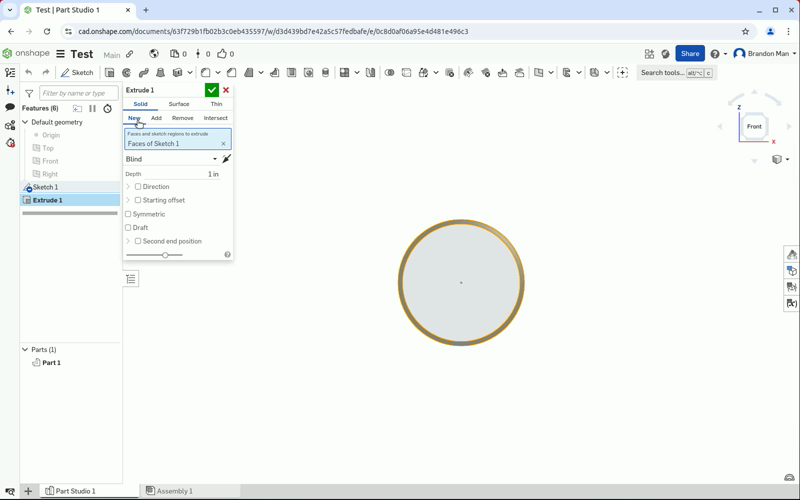
click(137, 120)
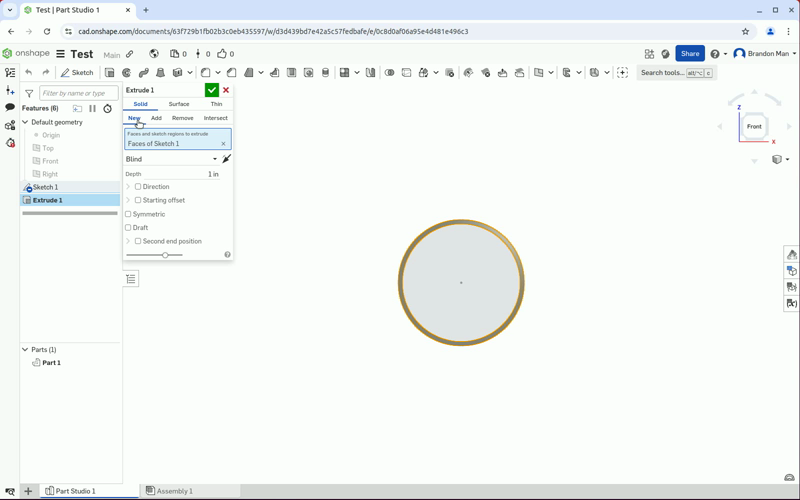
key(tab, 4)
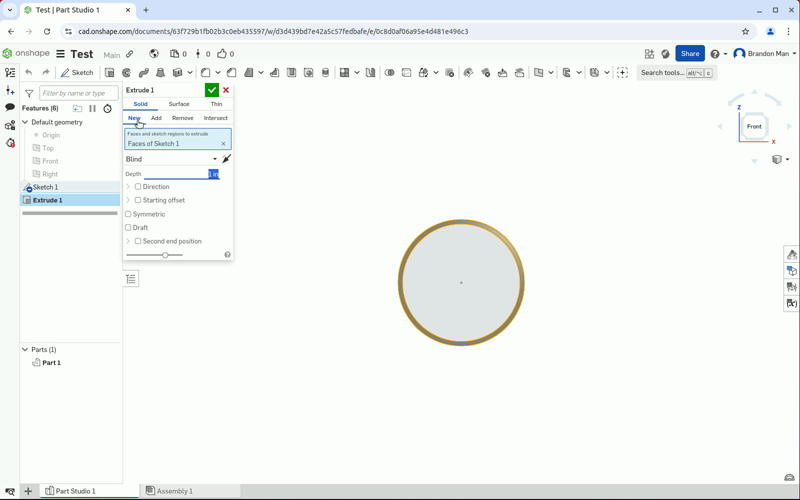
text(23.108)
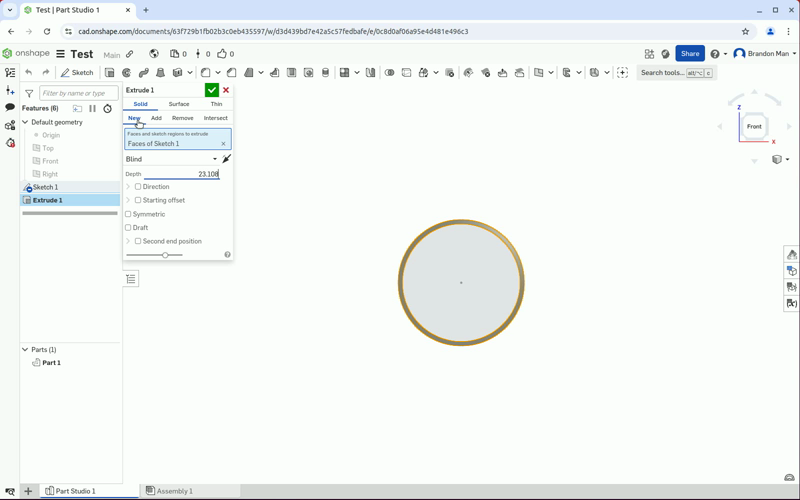
key(enter)
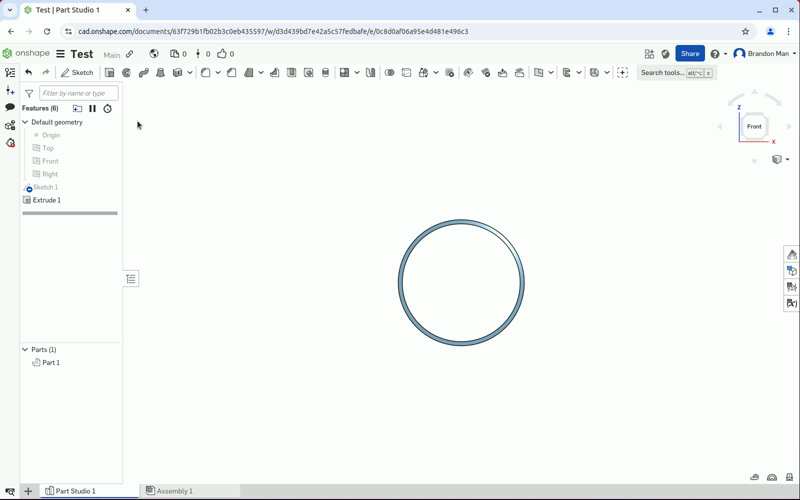
key(shift+h)
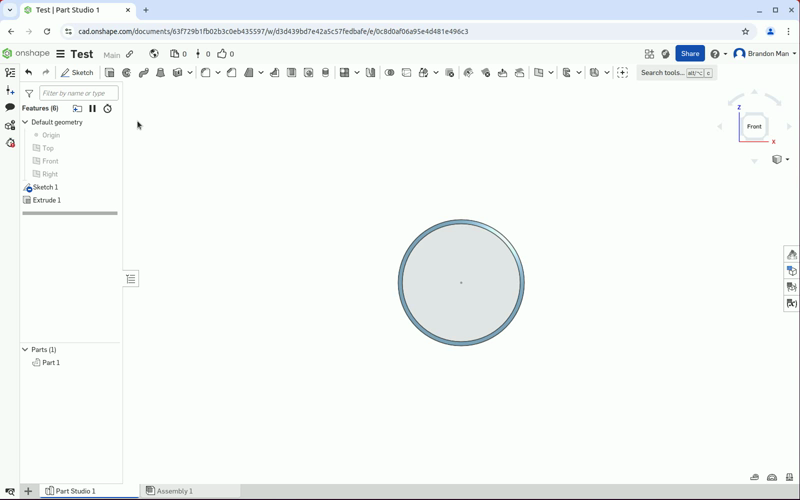
key(shift+h)
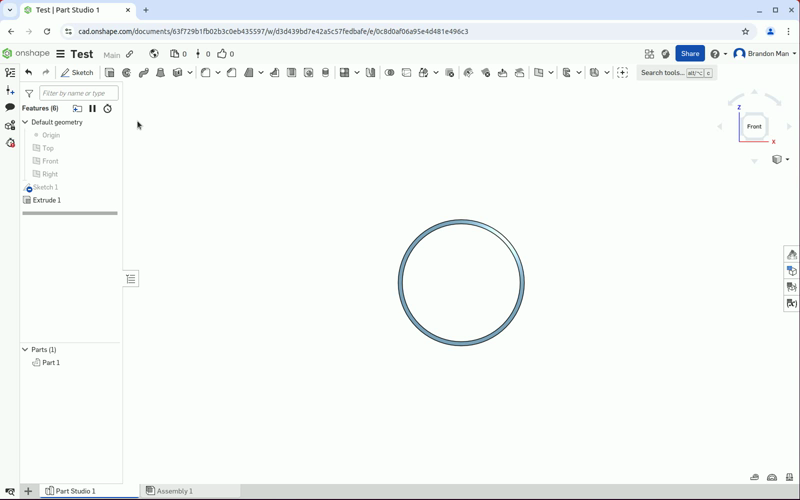
mouse_move(73, 189)
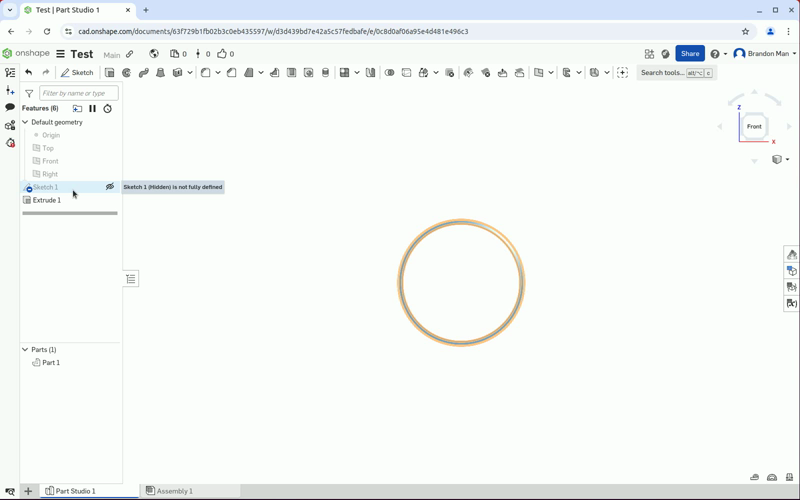
click(73, 189)
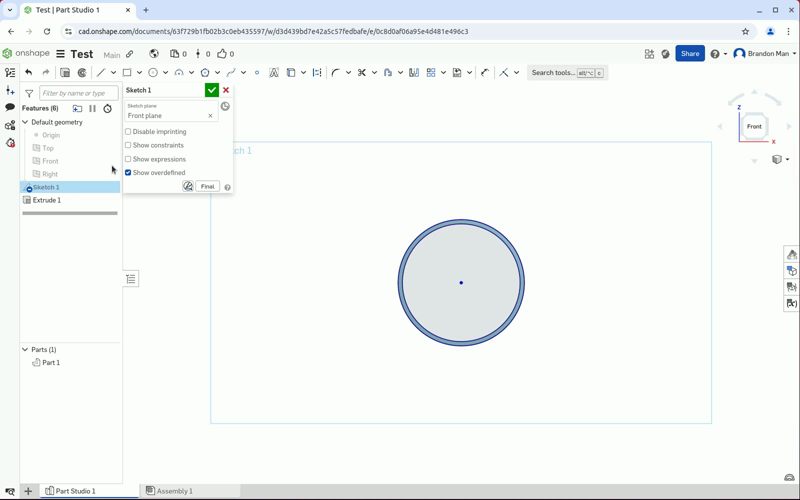
mouse_move(229, 92)
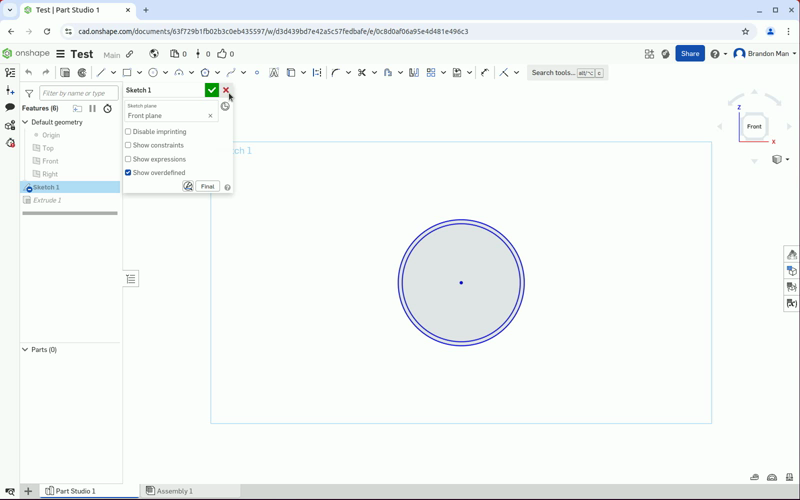
click(229, 92)
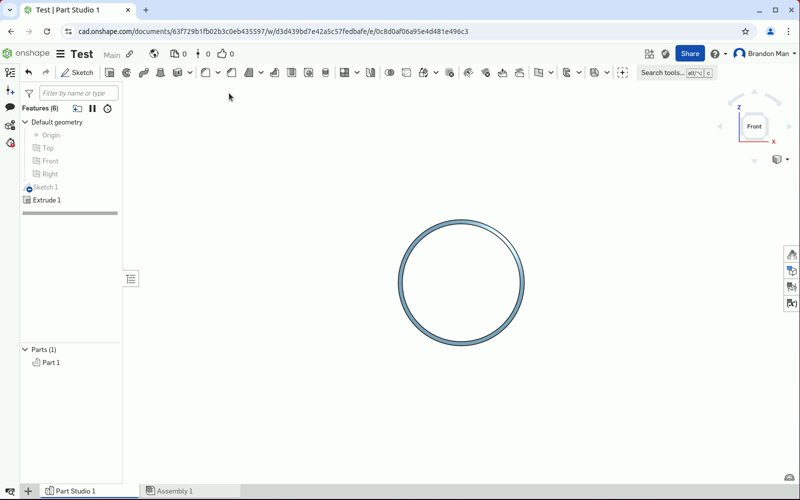
mouse_move(541, 75)
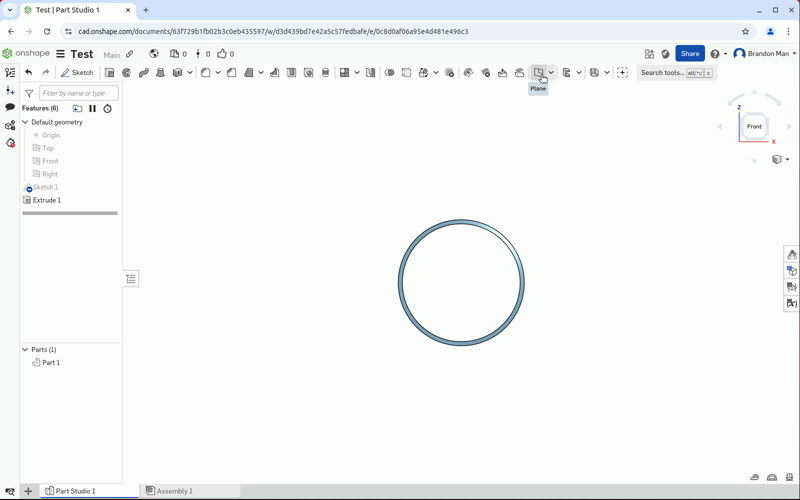
click(541, 75)
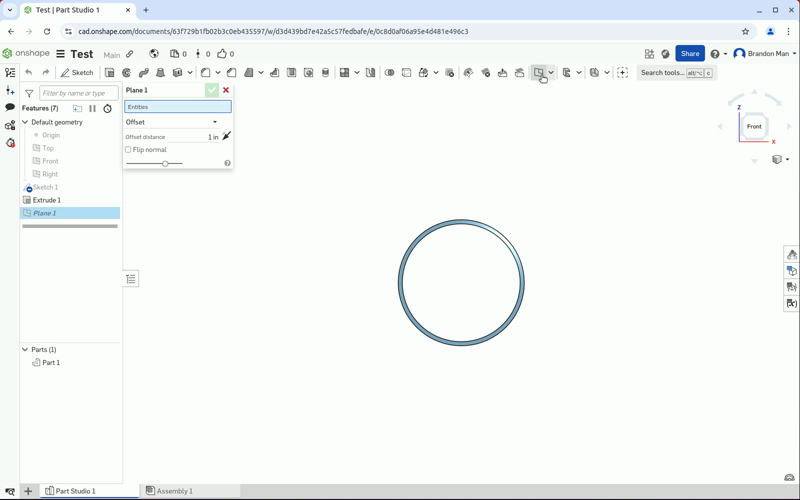
mouse_move(73, 163)
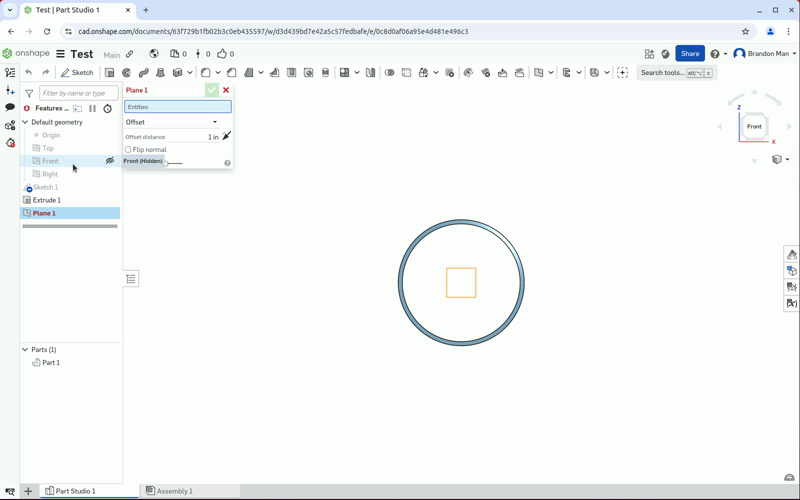
click(73, 163)
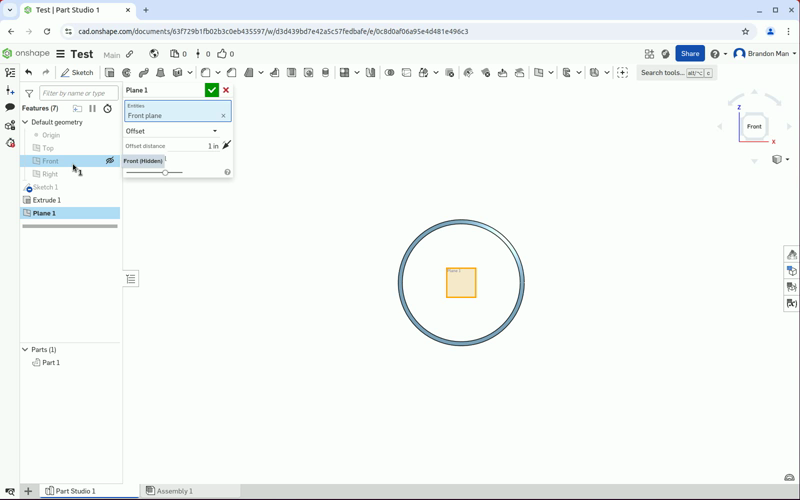
key(tab, 2)
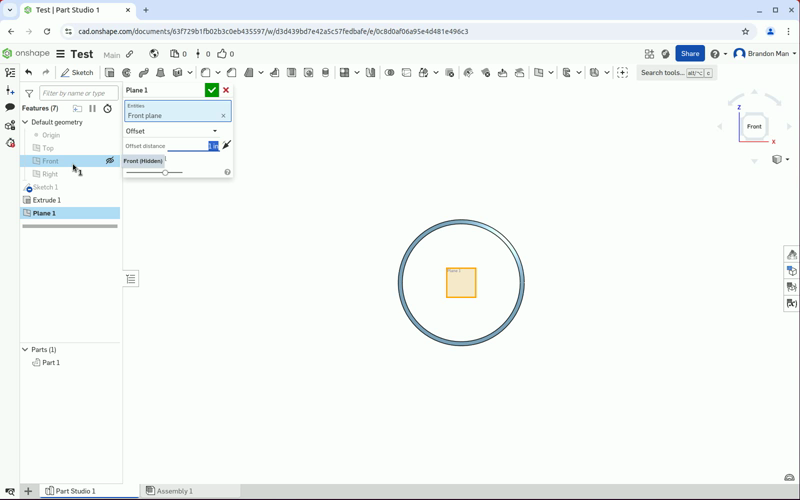
text(23.108)
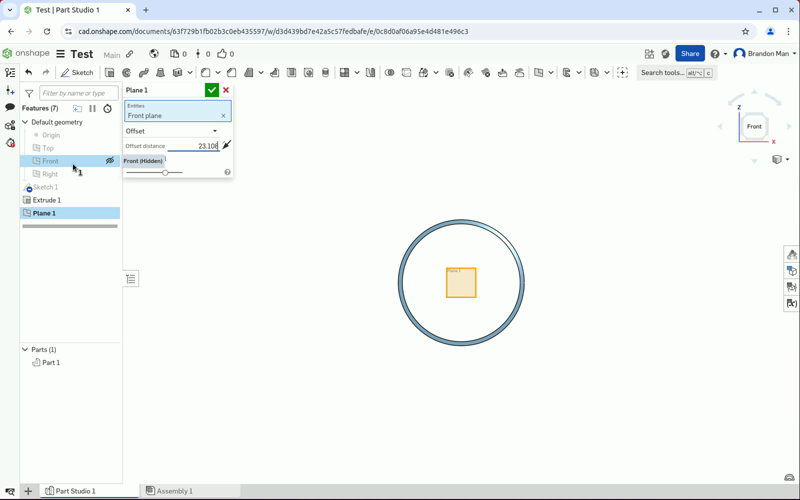
key(enter, 2)
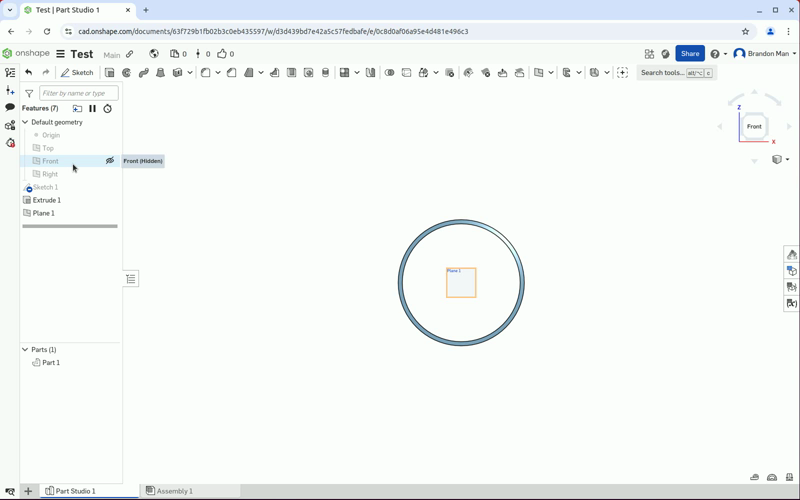
key(shift+s)
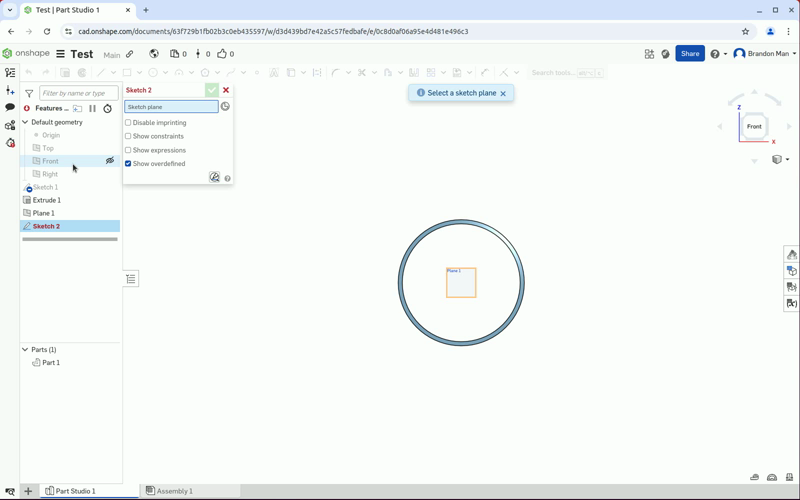
mouse_move(73, 215)
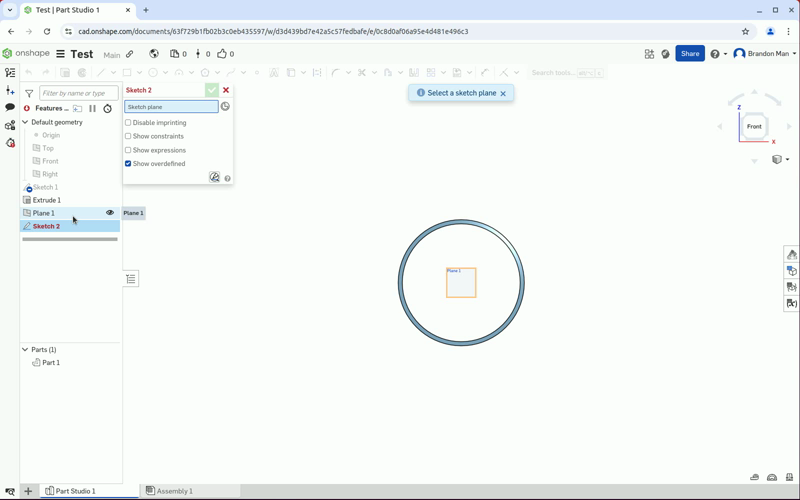
click(73, 215)
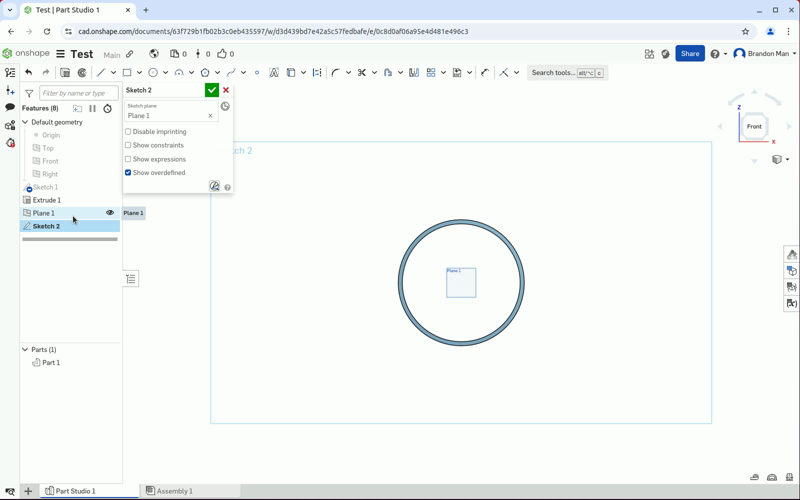
mouse_move(73, 352)
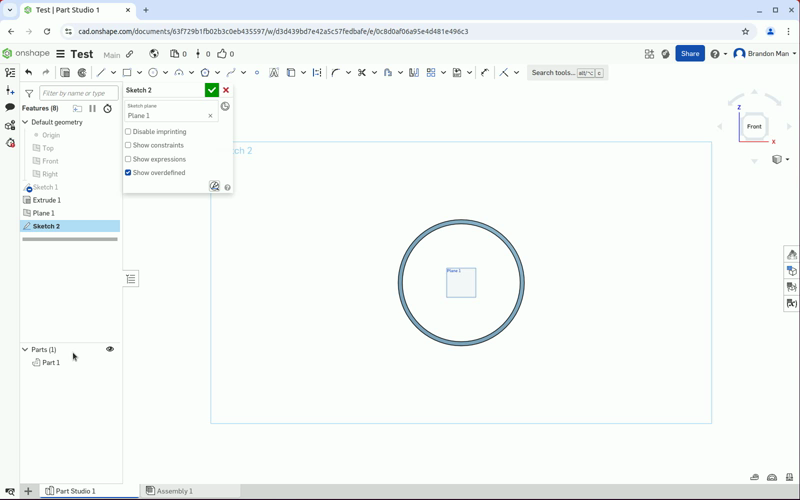
key(y)
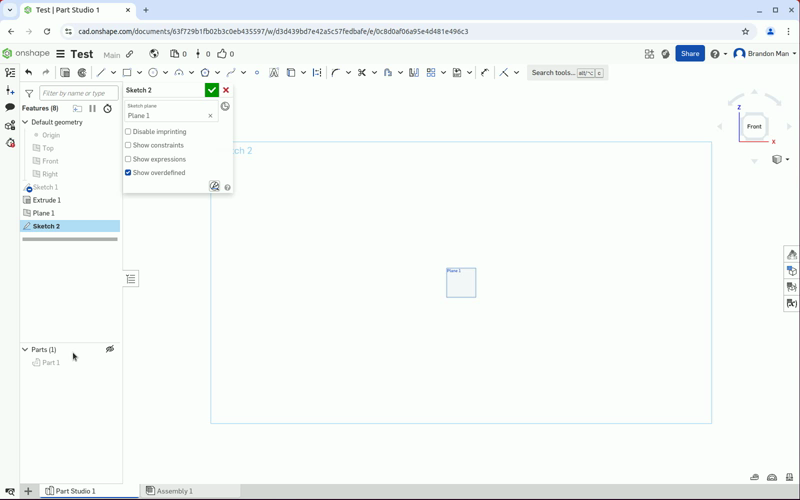
key(c)
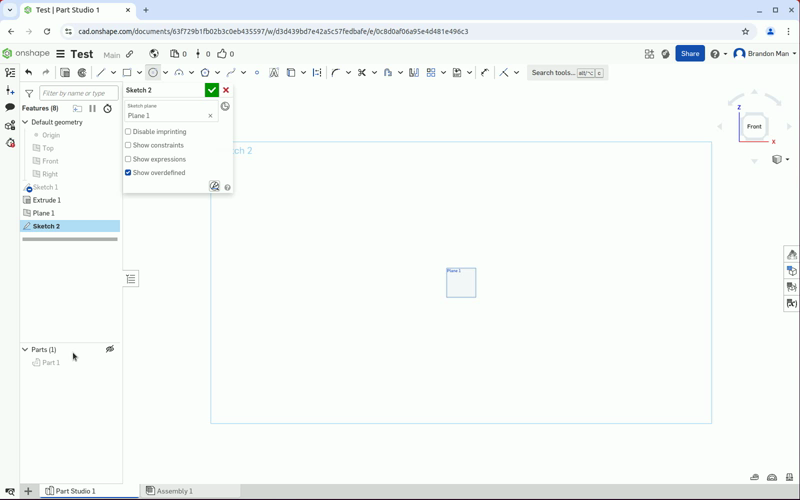
key_down(shift)
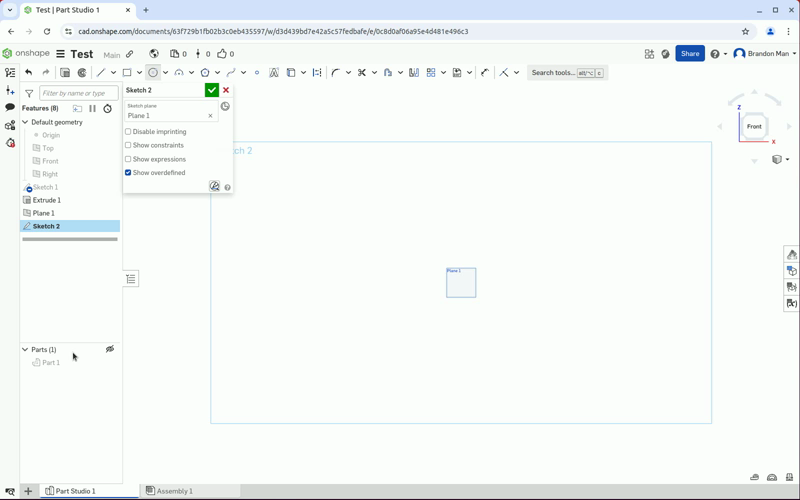
mouse_move(461, 282)
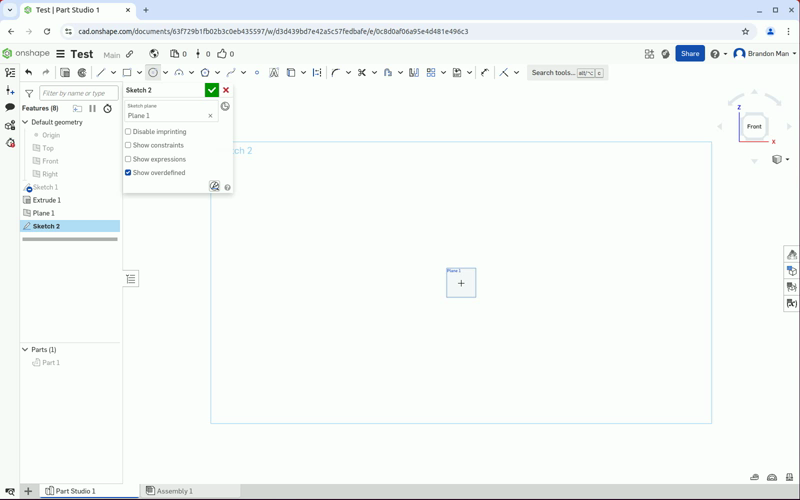
click(461, 282)
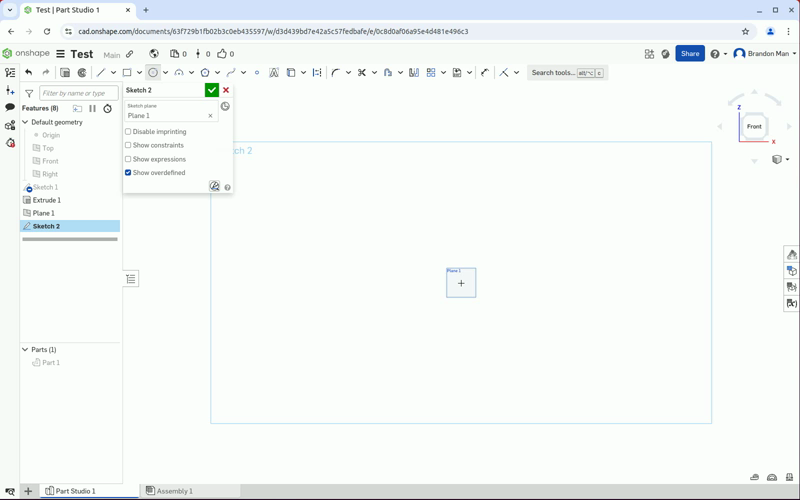
key_up(shift)
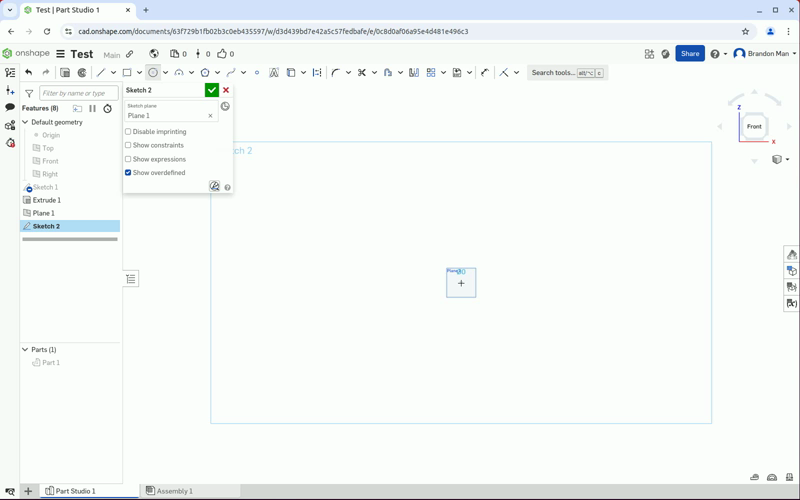
mouse_move(525, 282)
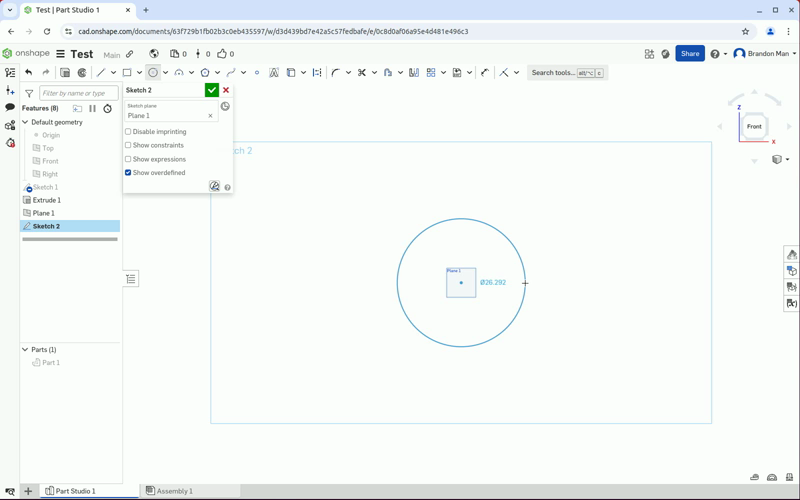
click(525, 282)
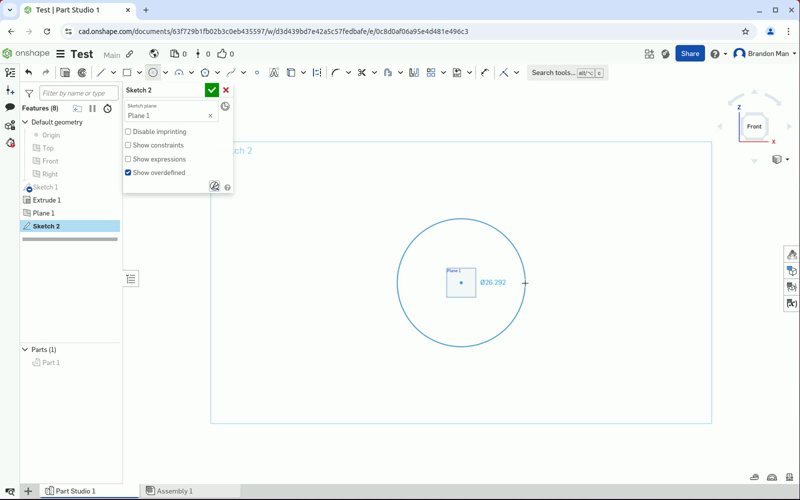
key(esc)
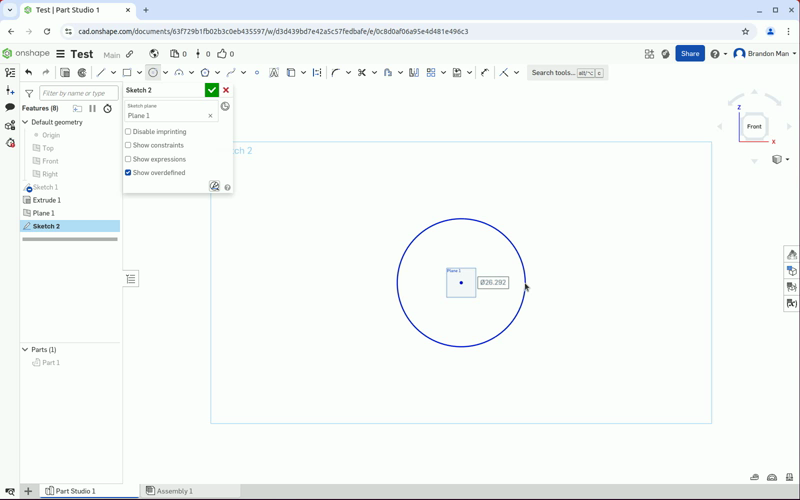
key(c)
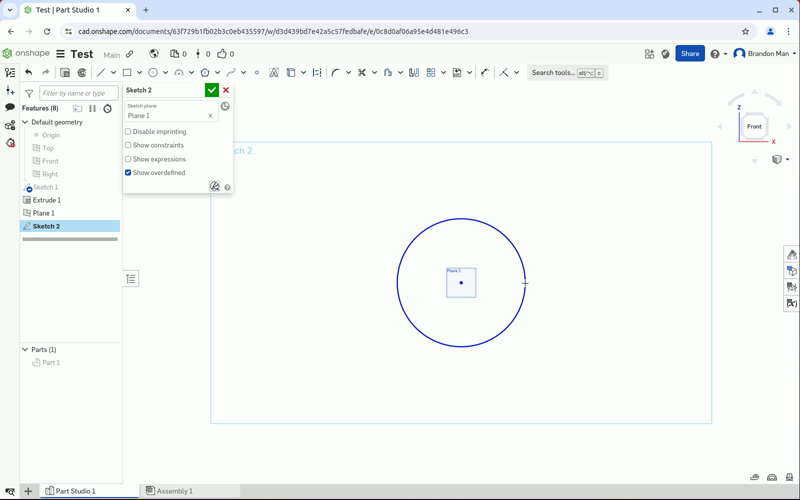
key_down(shift)
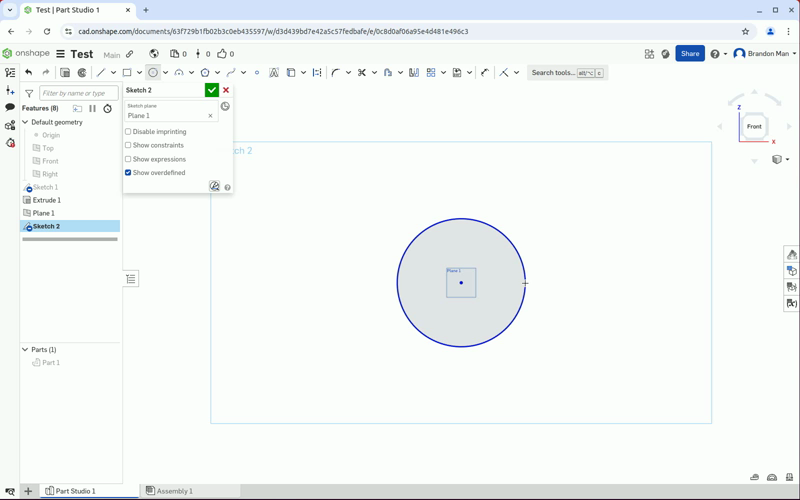
mouse_move(461, 282)
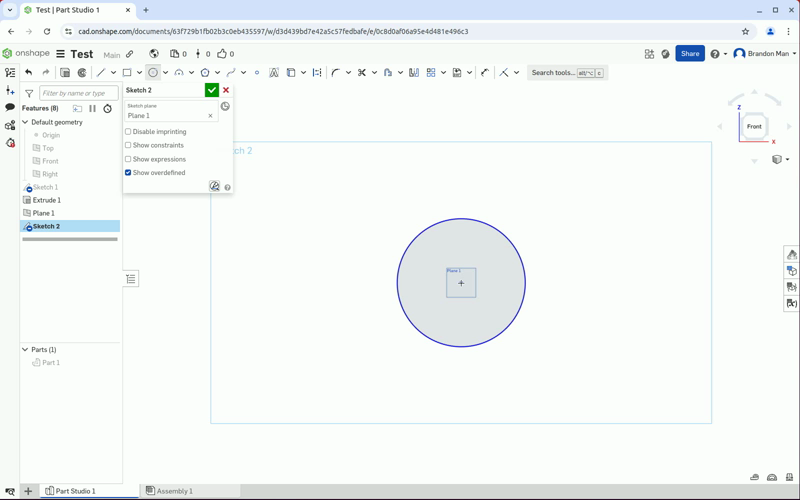
click(461, 282)
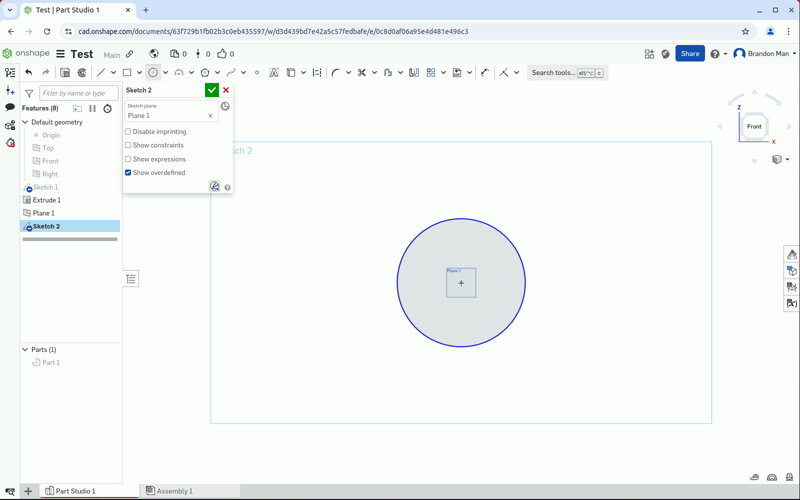
key_up(shift)
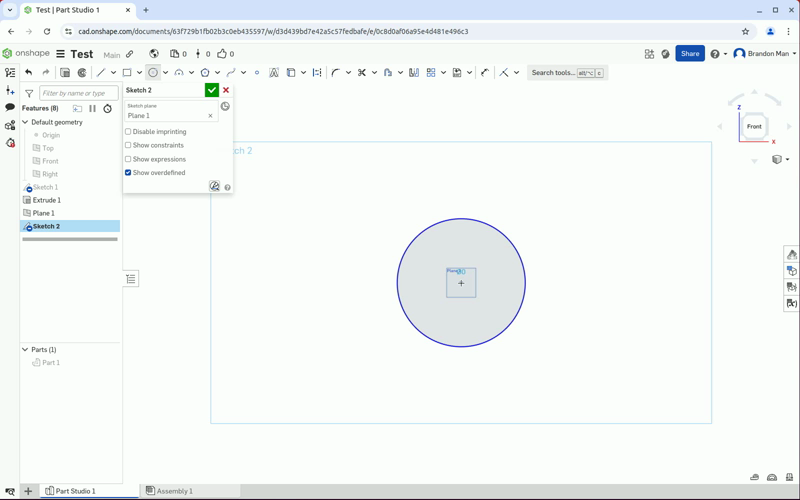
mouse_move(522, 282)
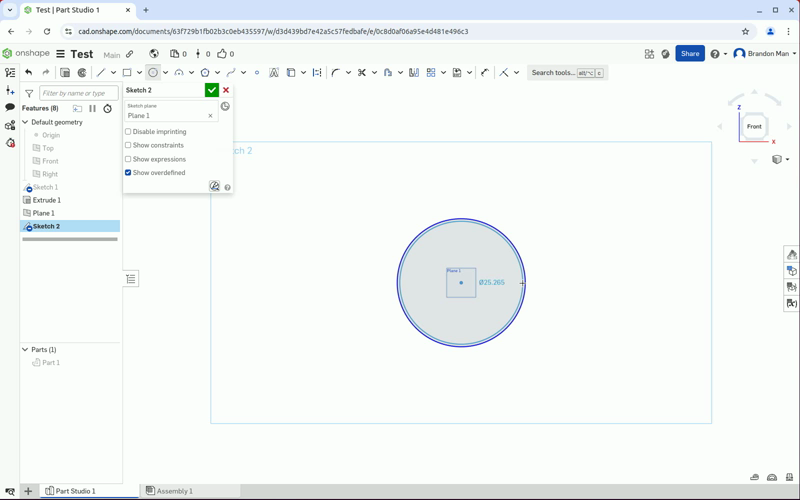
scroll(6)
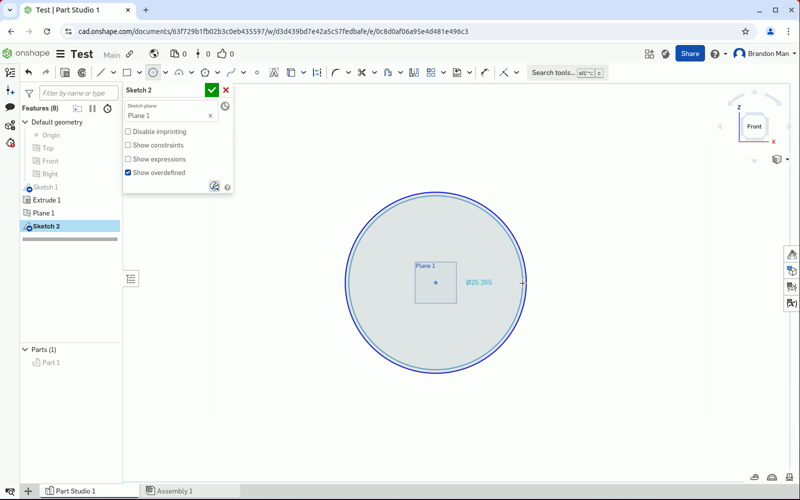
scroll(6)
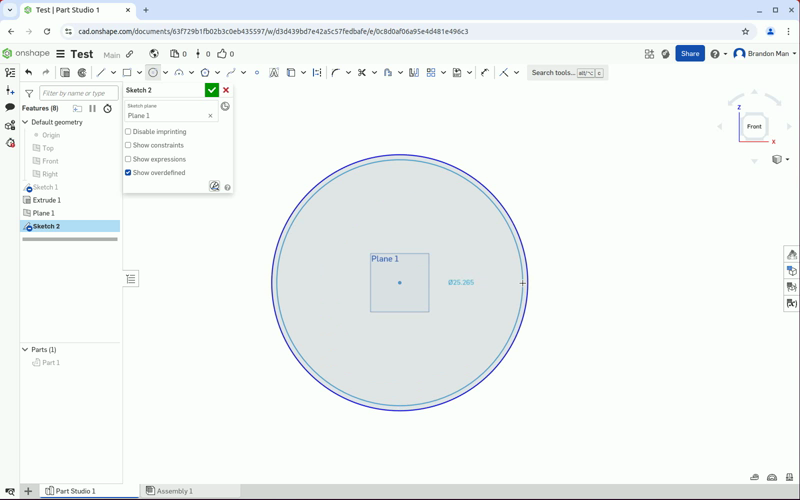
scroll(6)
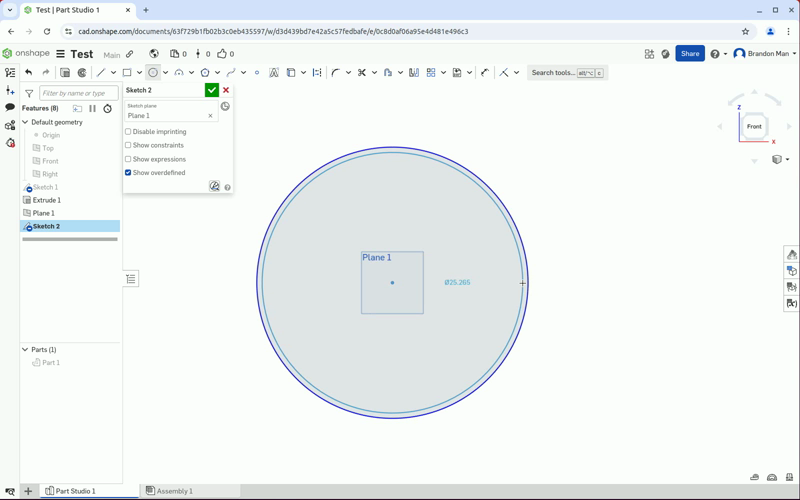
scroll(6)
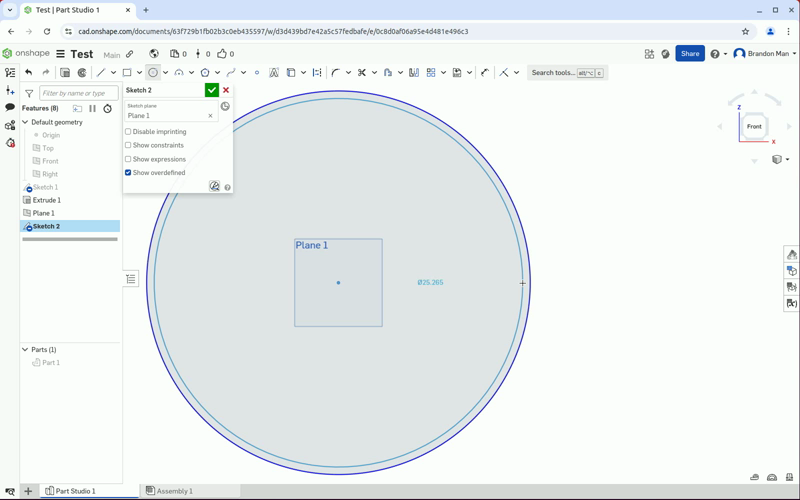
scroll(6)
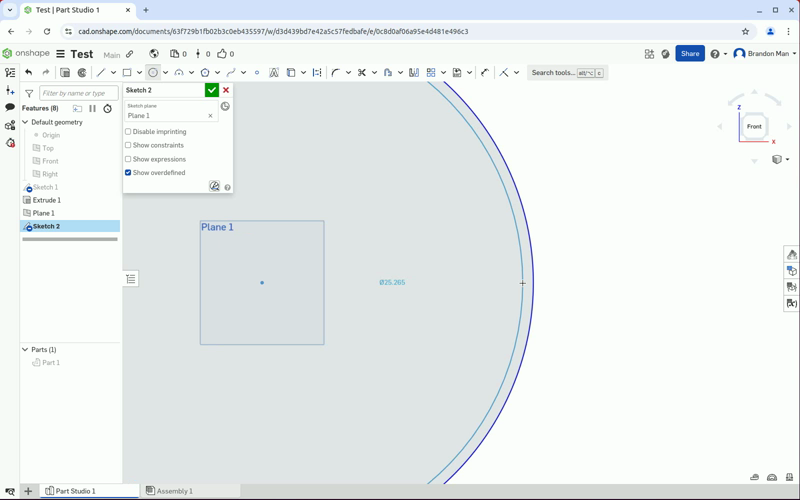
scroll(6)
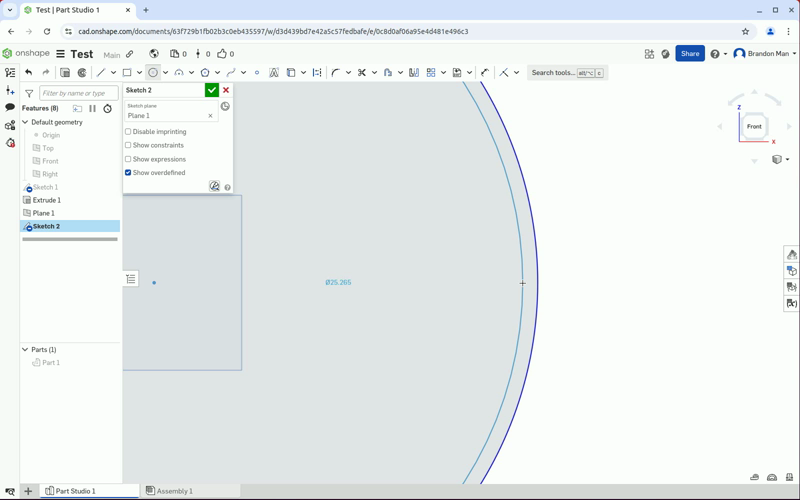
scroll(6)
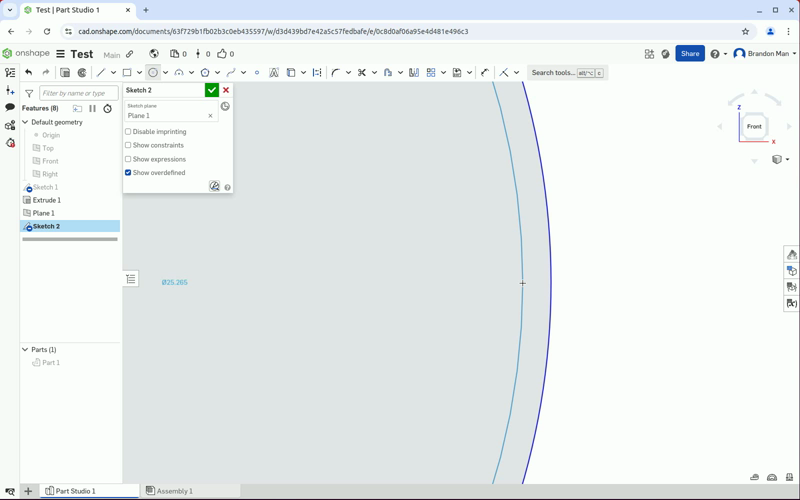
click(522, 282)
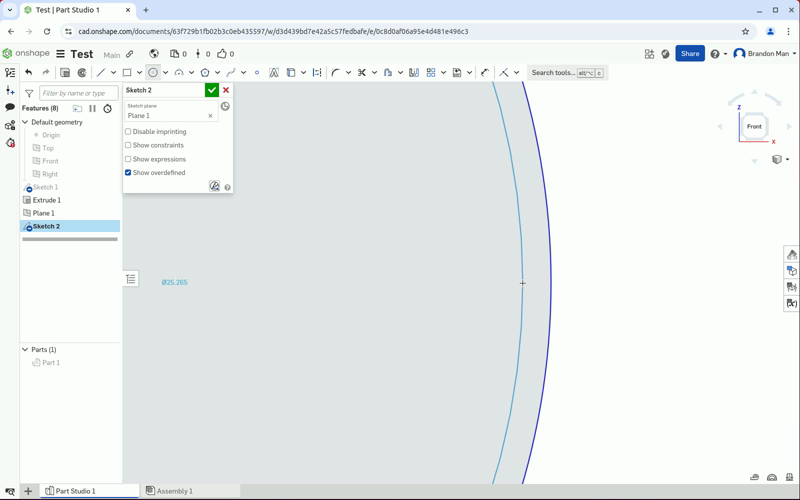
scroll(-6)
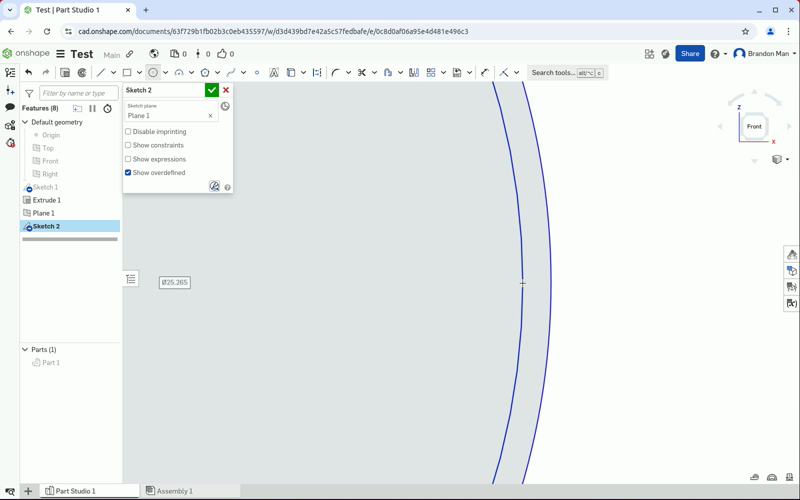
scroll(-6)
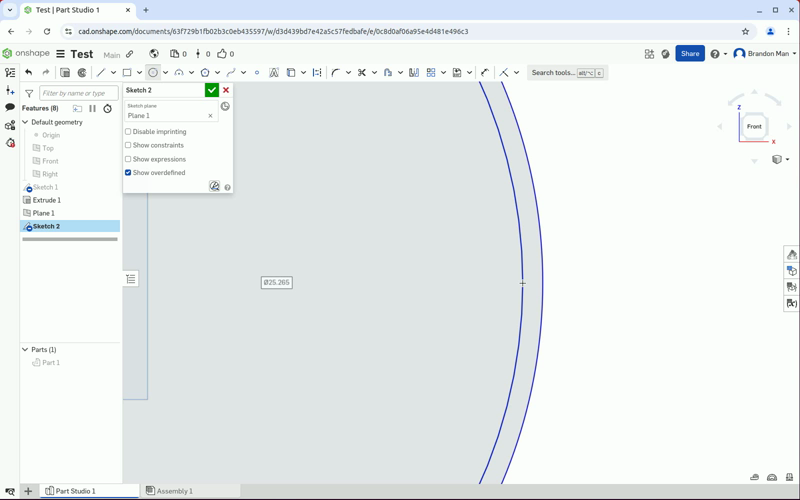
scroll(-6)
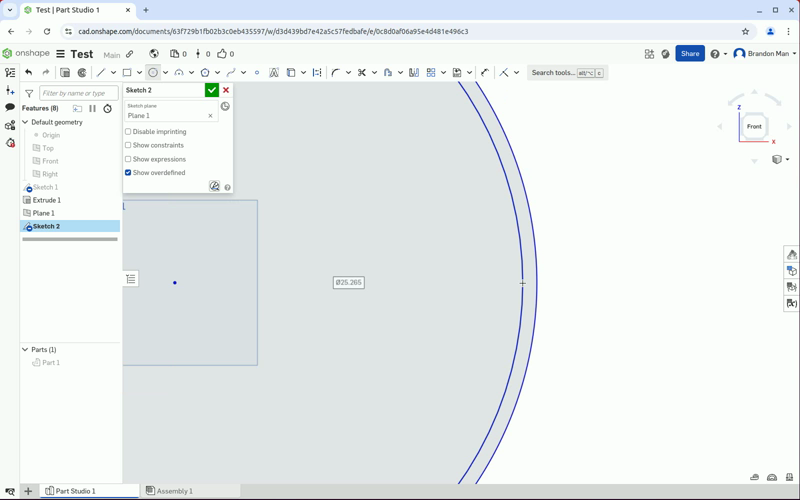
scroll(-6)
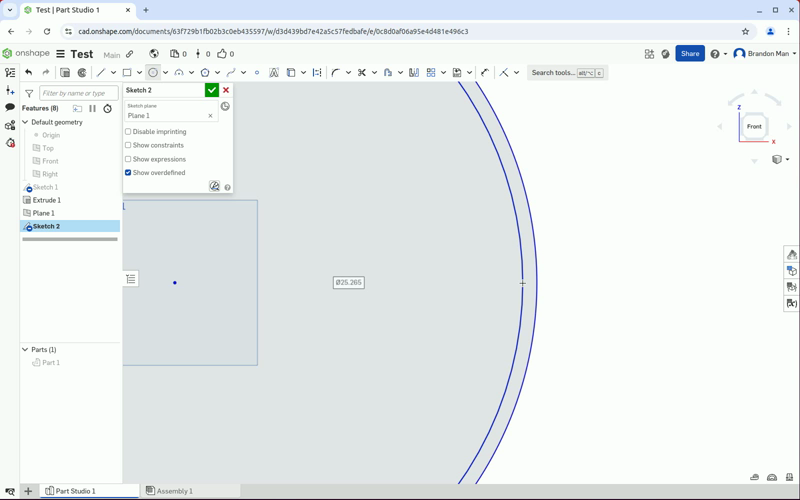
scroll(-6)
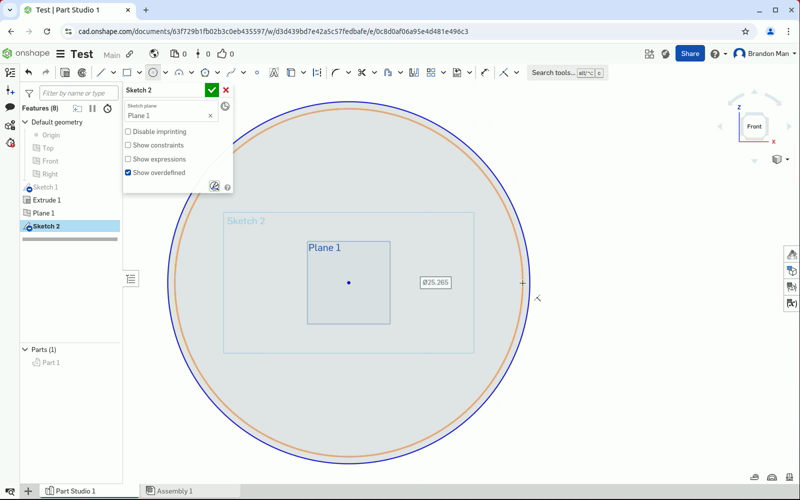
scroll(-6)
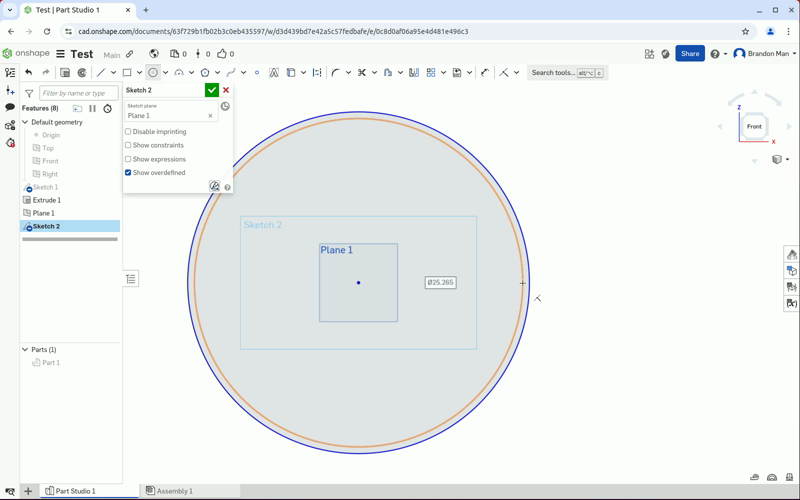
scroll(-6)
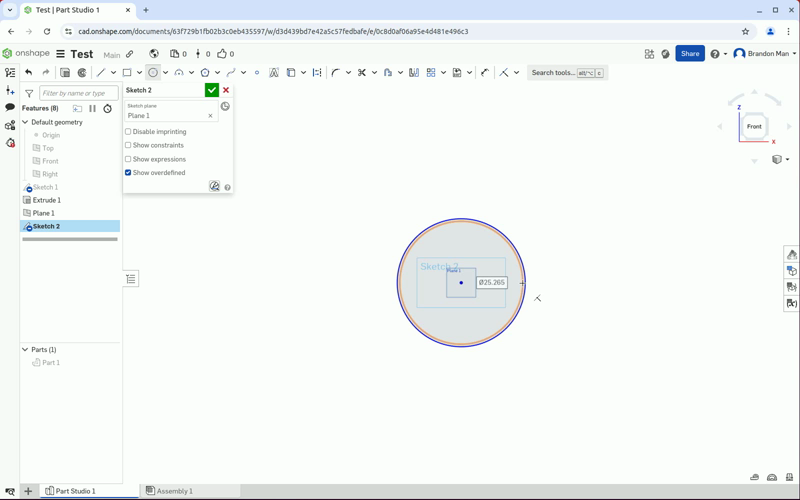
key(esc)
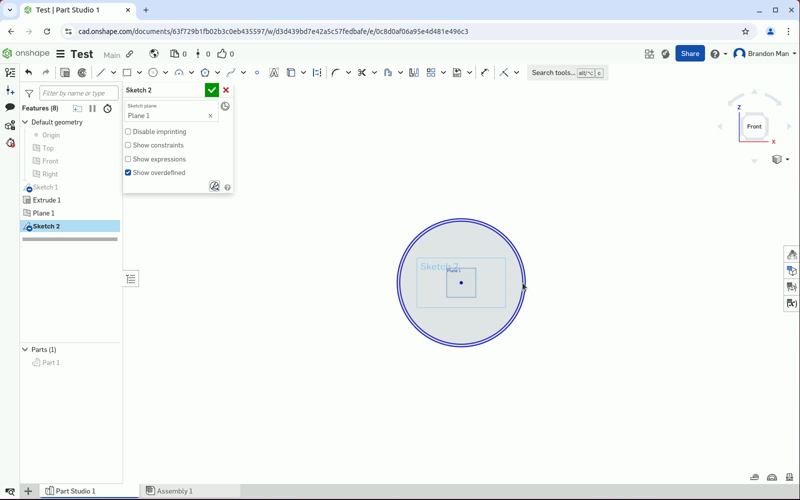
mouse_move(502, 328)
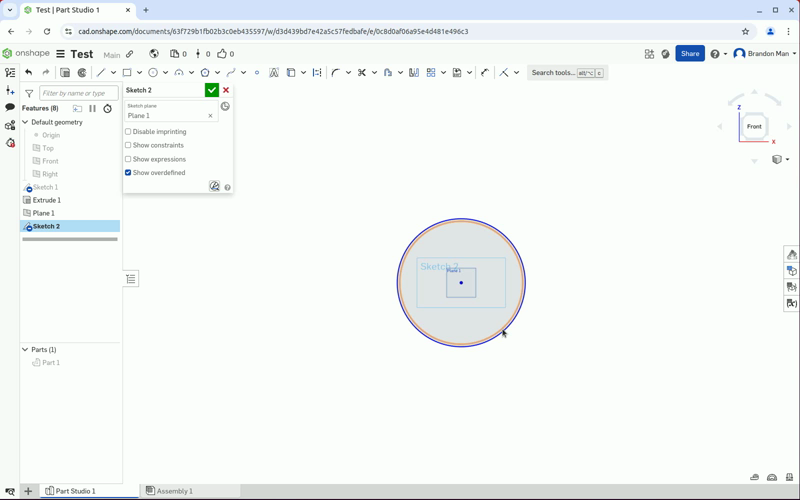
scroll(6)
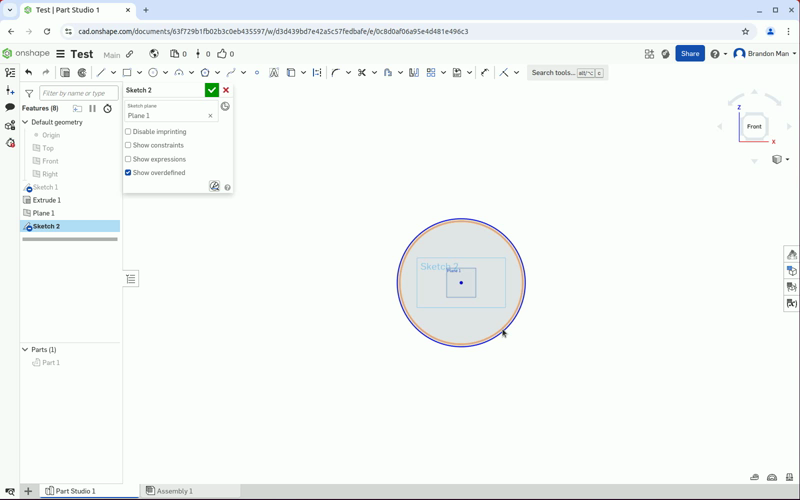
scroll(6)
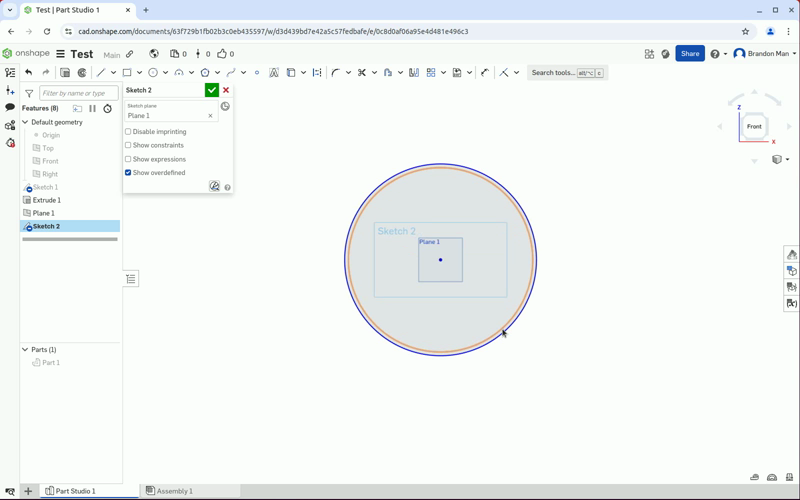
scroll(6)
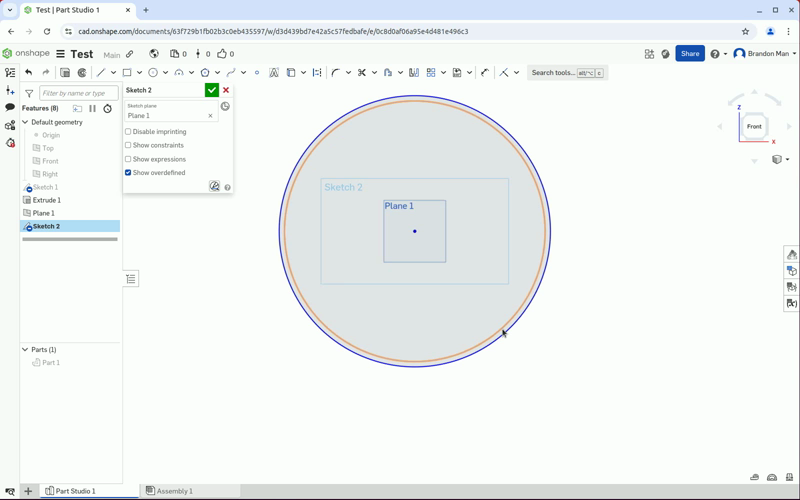
scroll(6)
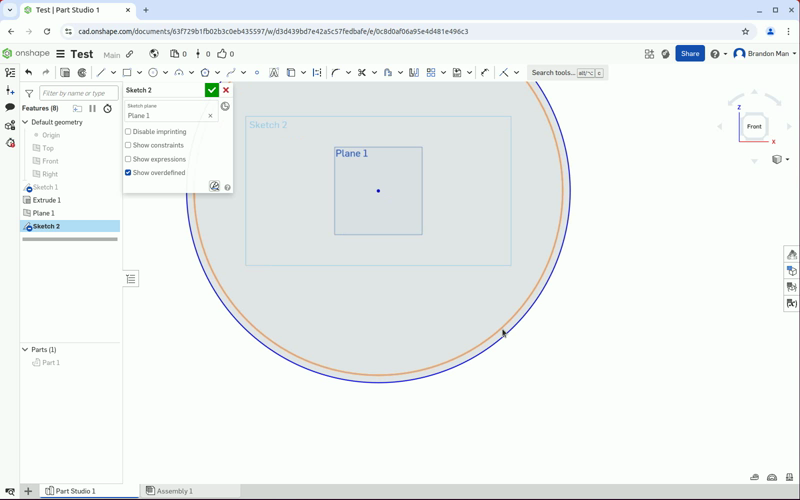
scroll(6)
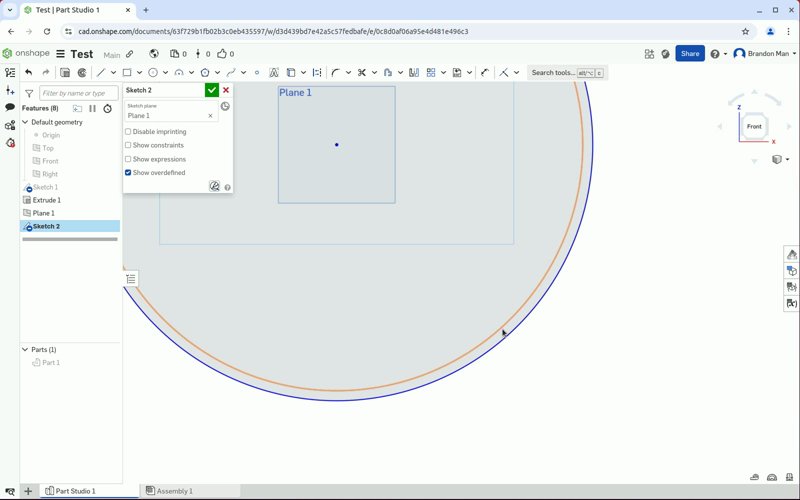
scroll(6)
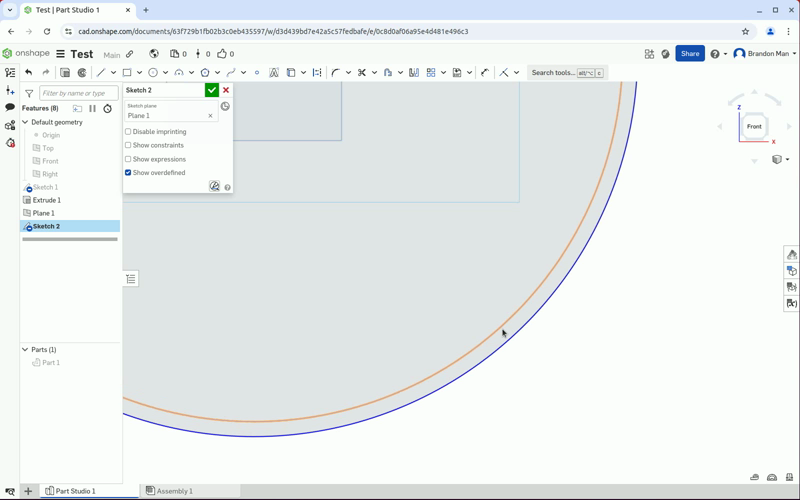
scroll(6)
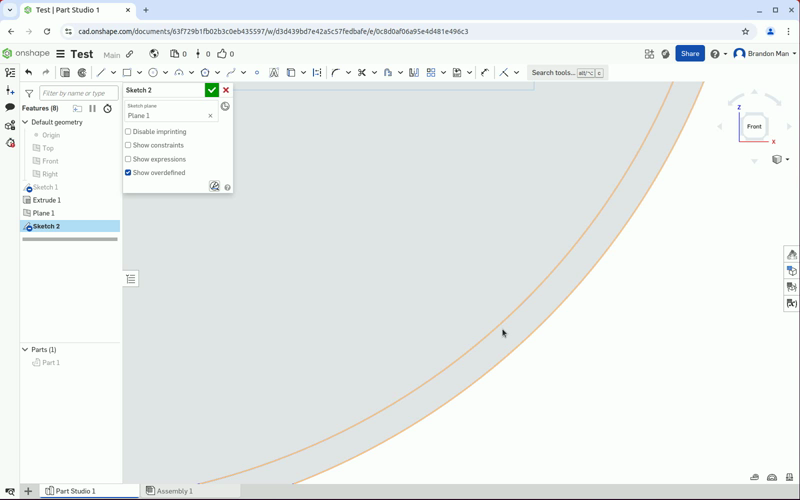
click(502, 328)
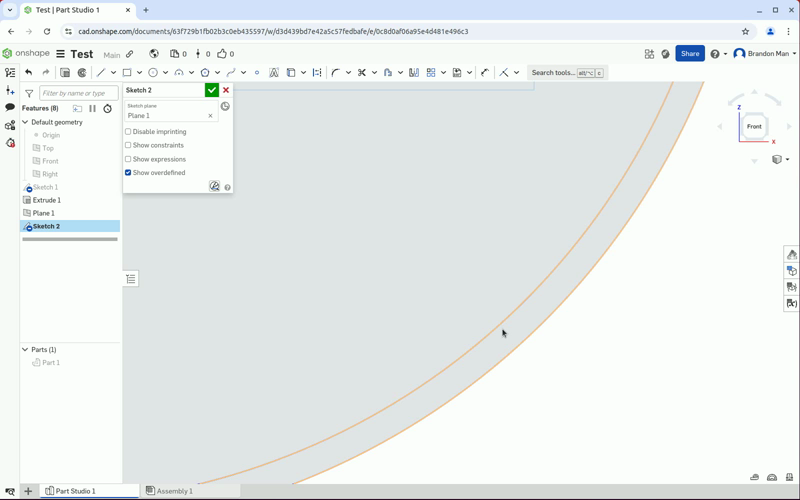
scroll(-6)
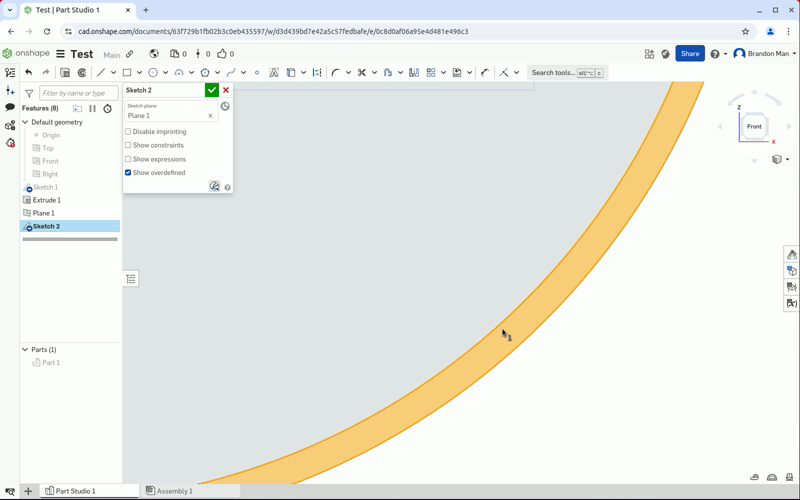
scroll(-6)
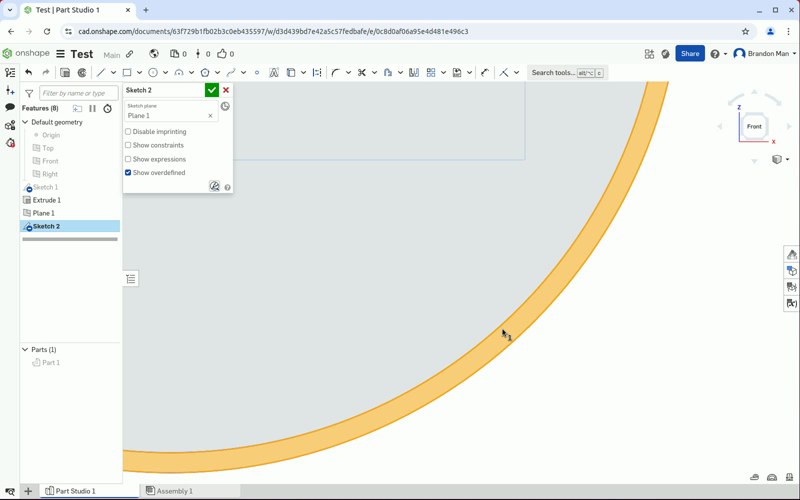
scroll(-6)
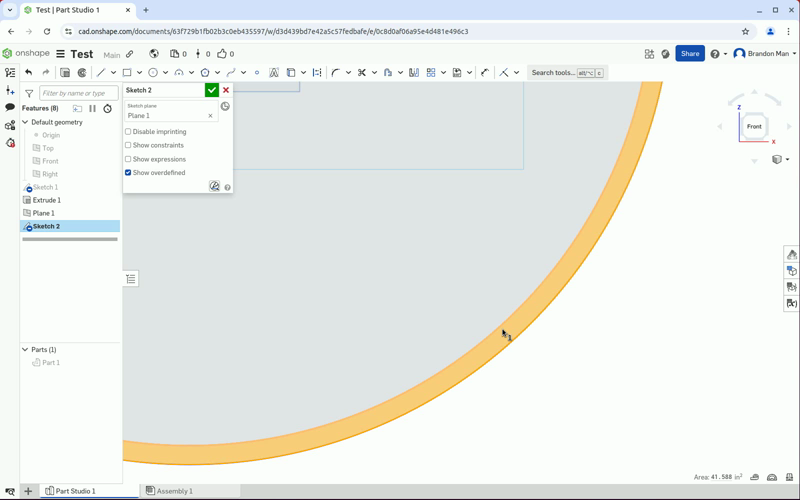
scroll(-6)
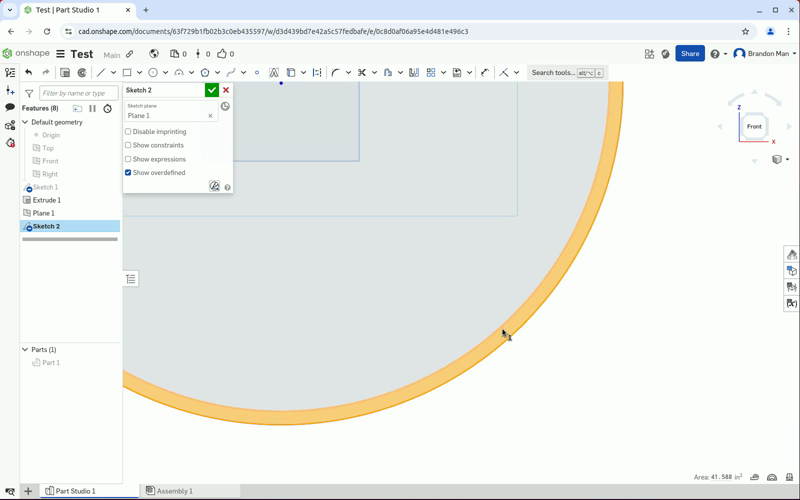
scroll(-6)
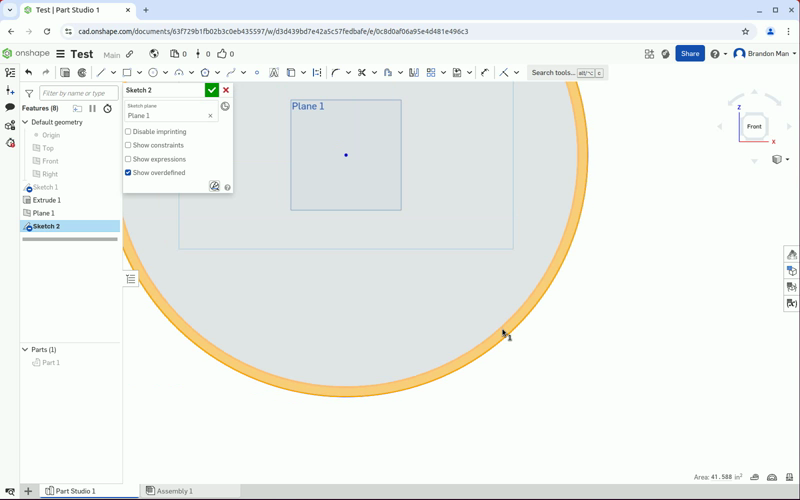
scroll(-6)
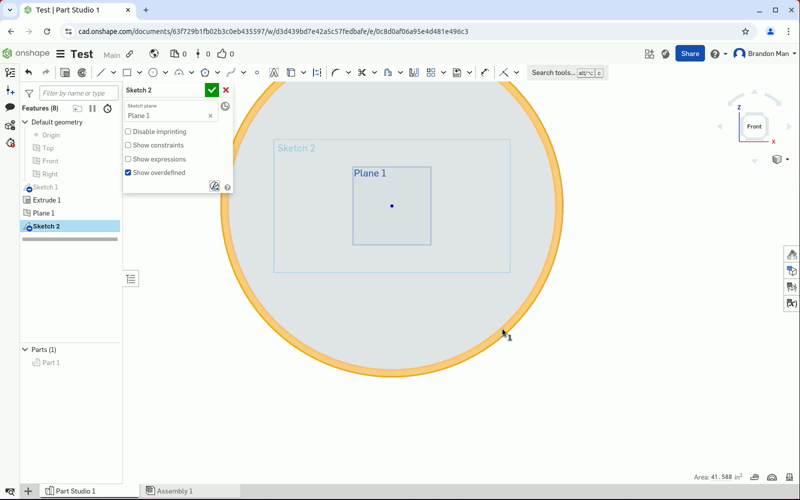
scroll(-6)
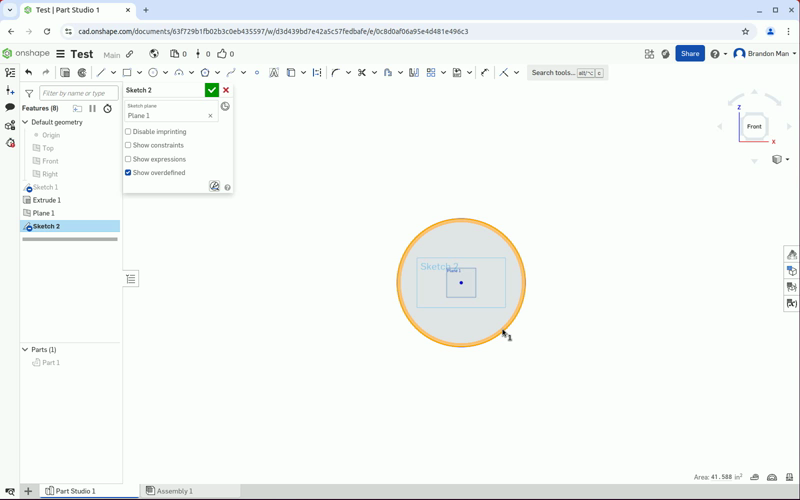
mouse_move(73, 352)
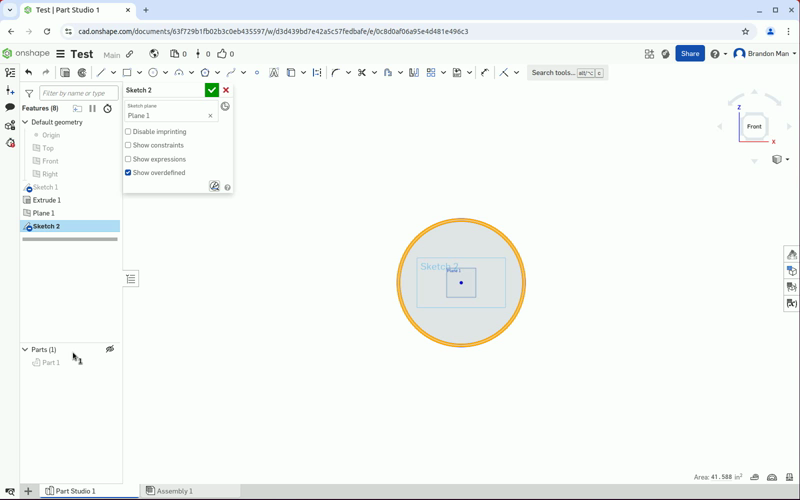
key(shift+y)
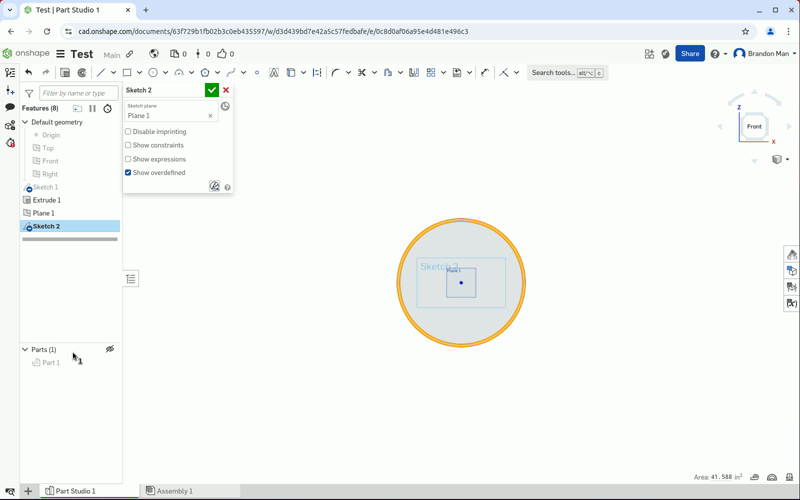
key(shift+e)
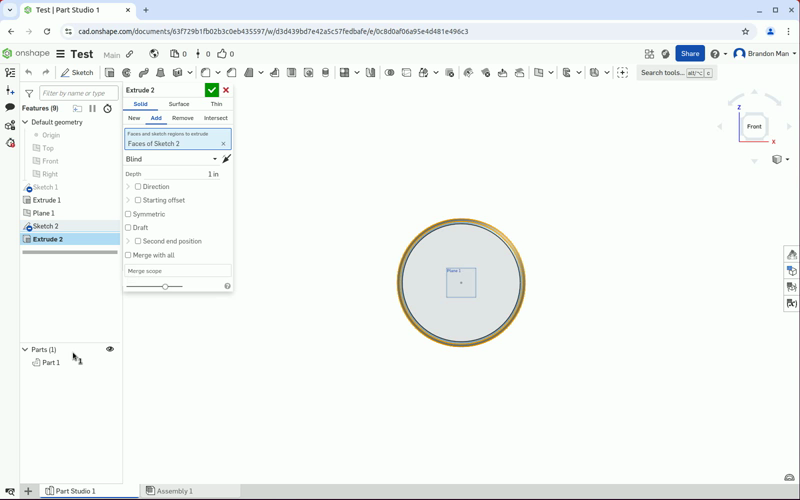
mouse_move(143, 106)
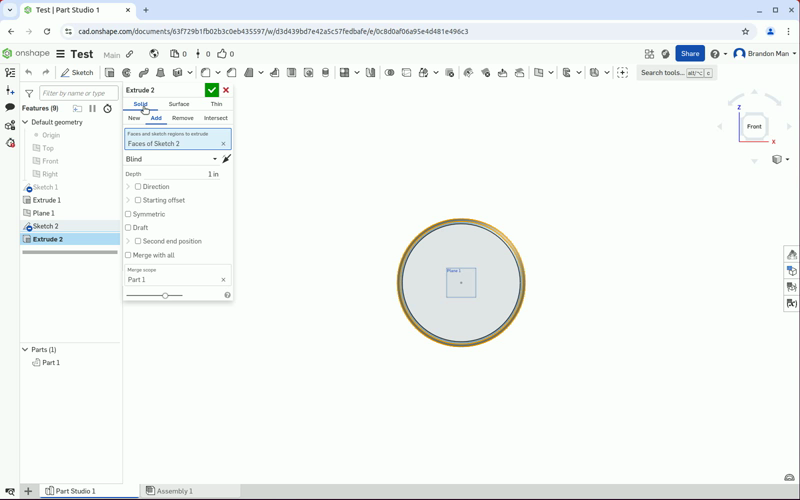
click(143, 106)
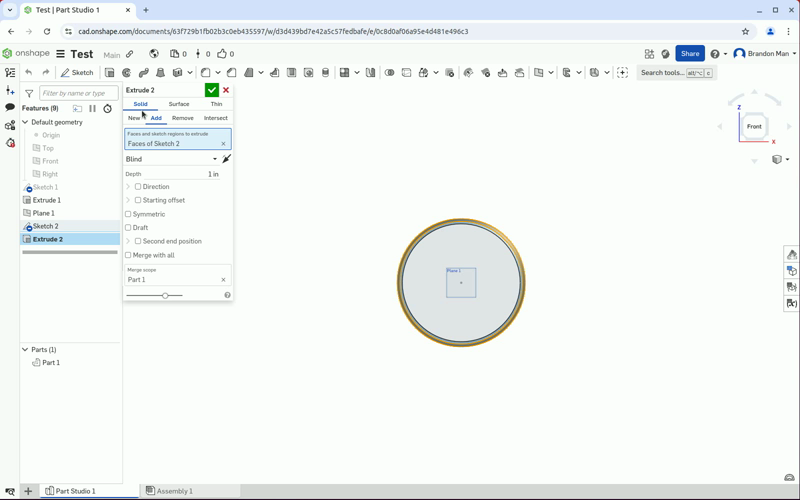
mouse_move(137, 120)
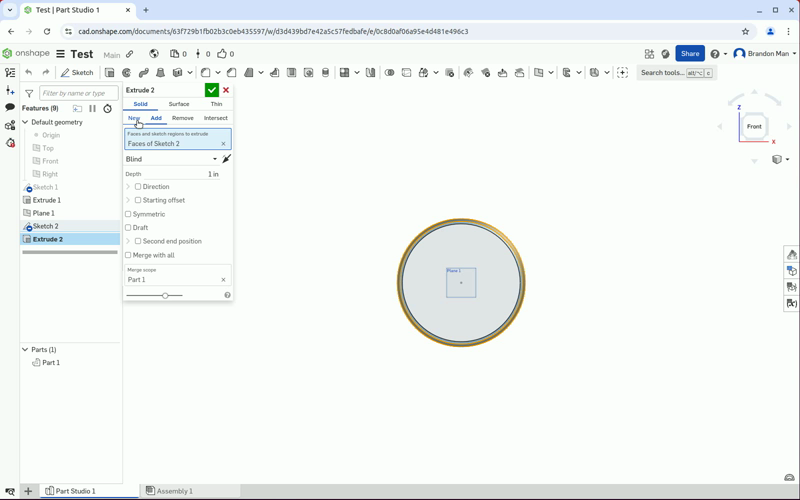
click(137, 120)
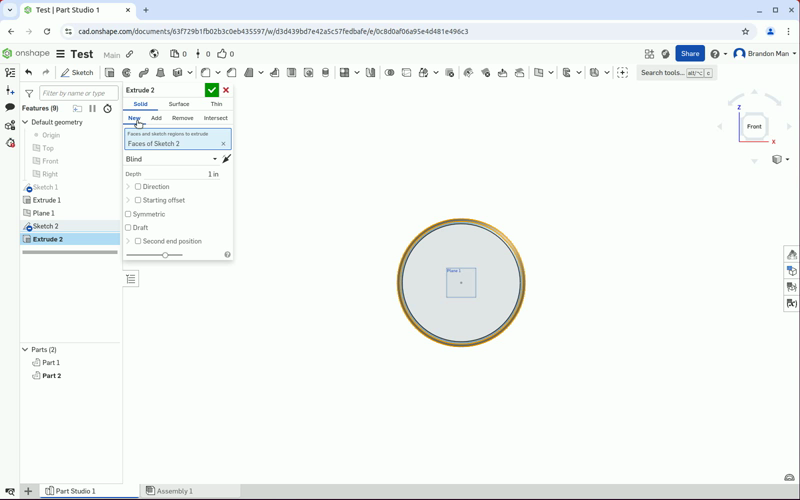
key(tab, 4)
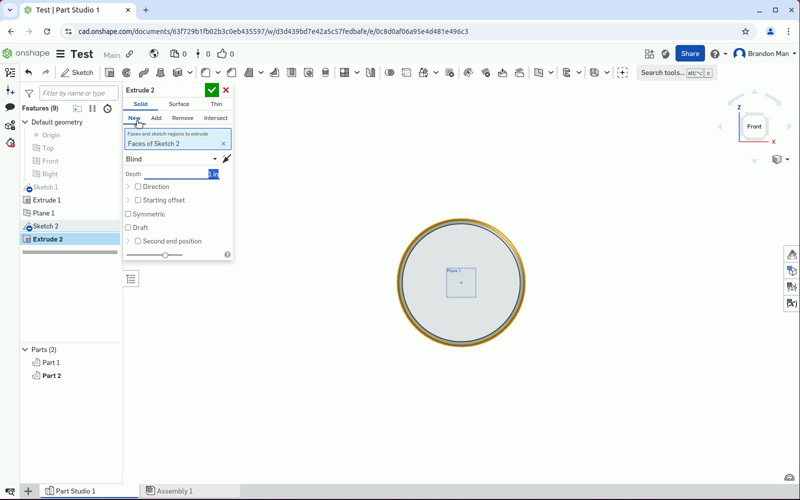
text(-6.258)
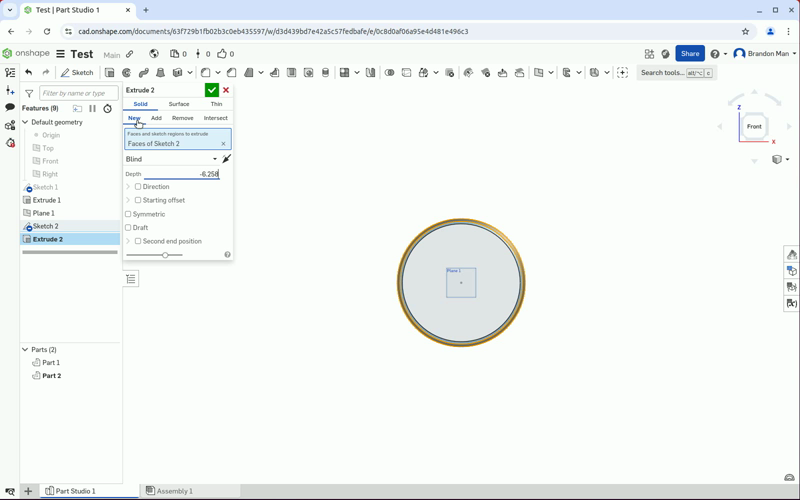
key(enter)
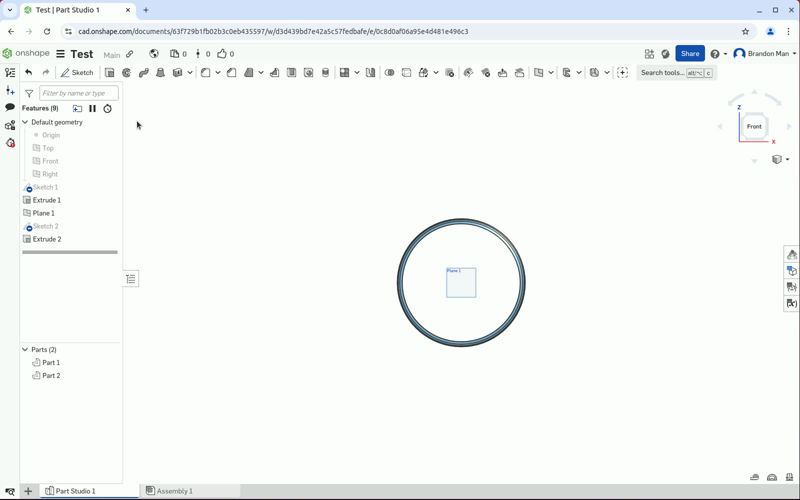
key(shift+h)
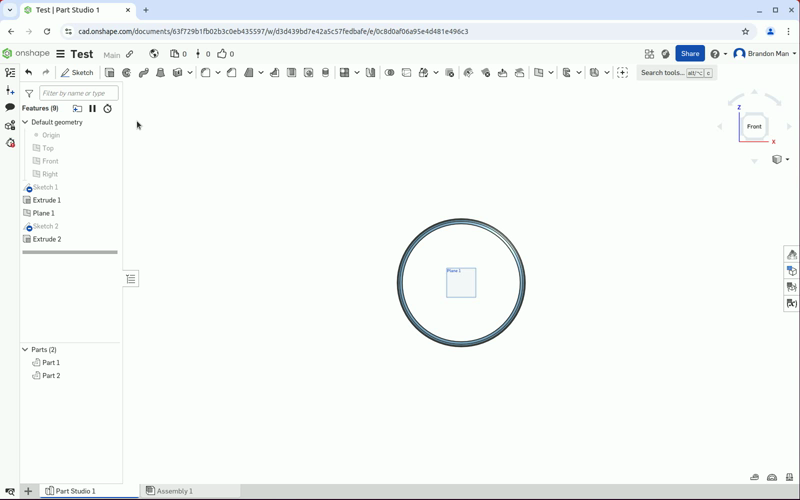
key(shift+h)
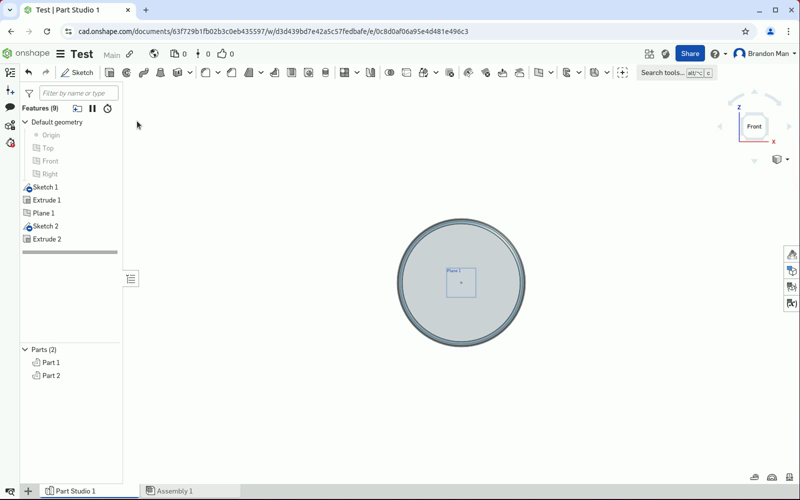
key(shift+7)
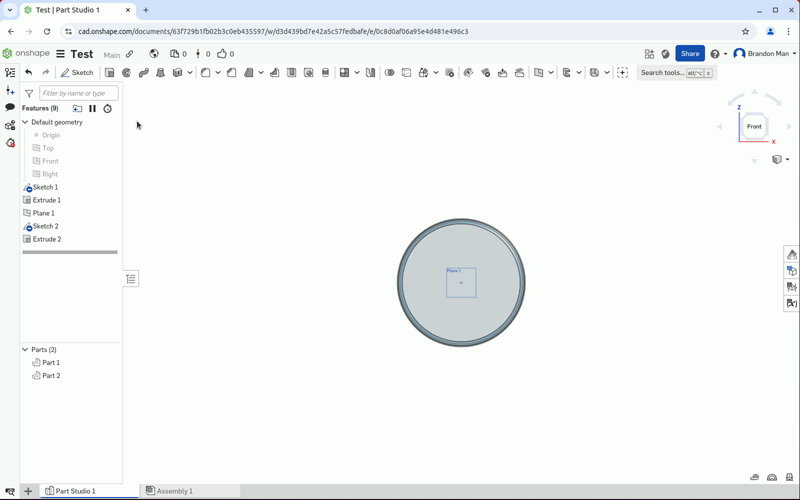
key(left, 2)
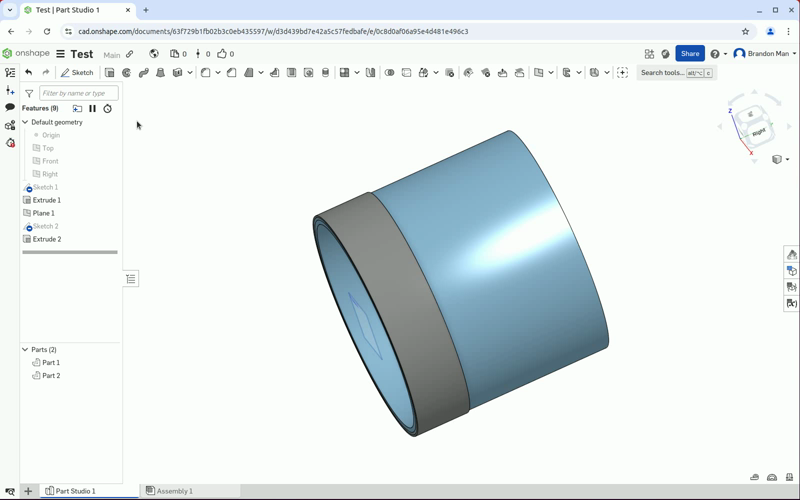
key(down, 2)
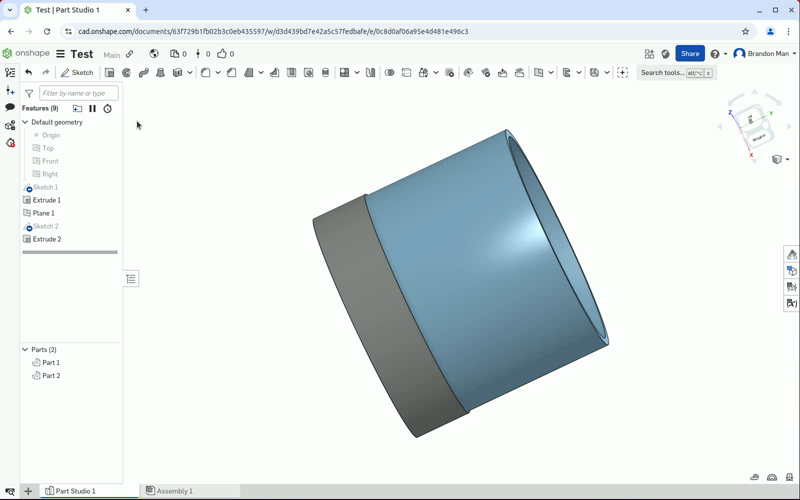
key(up, 2)
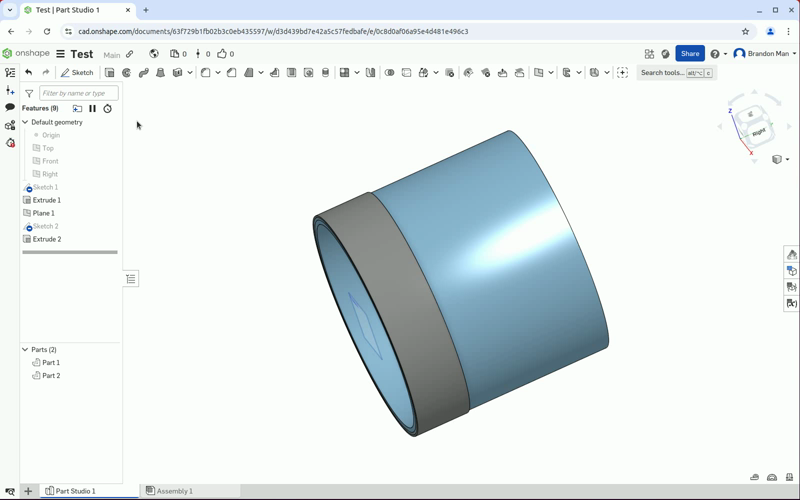
key(right, 2)
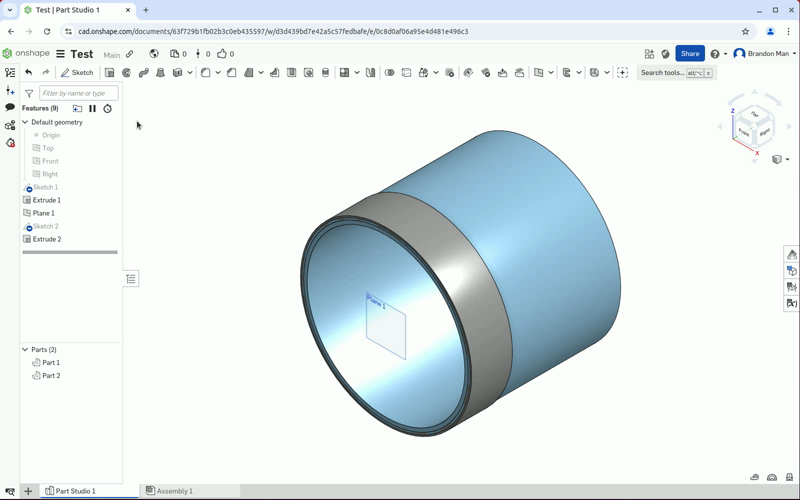
mouse_move(73, 189)
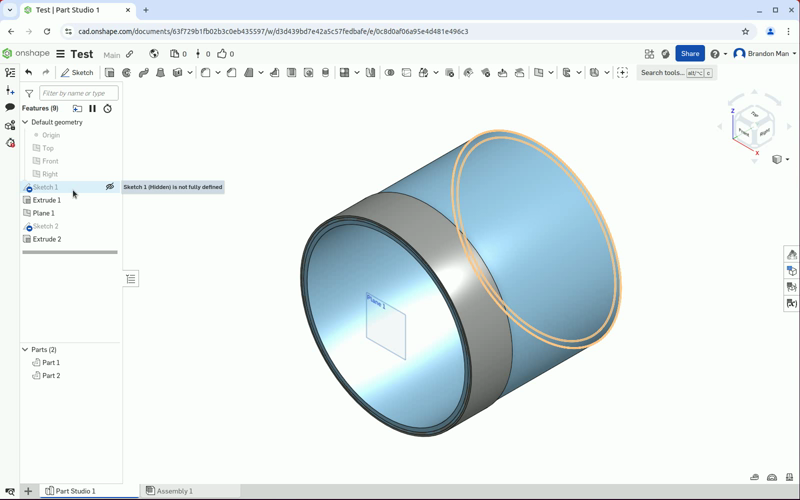
click(73, 189)